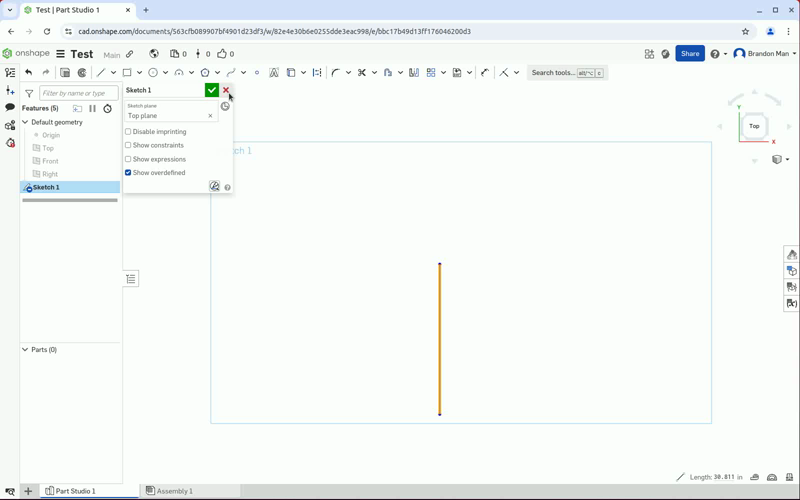
key(shift+h)
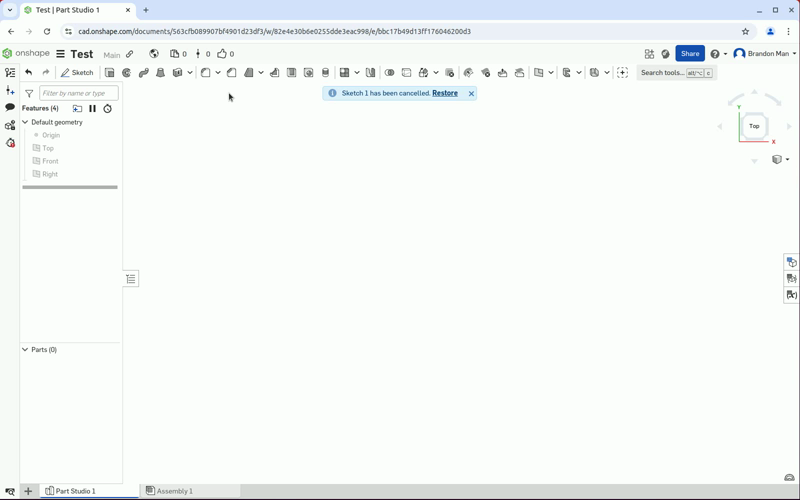
mouse_move(73, 352)
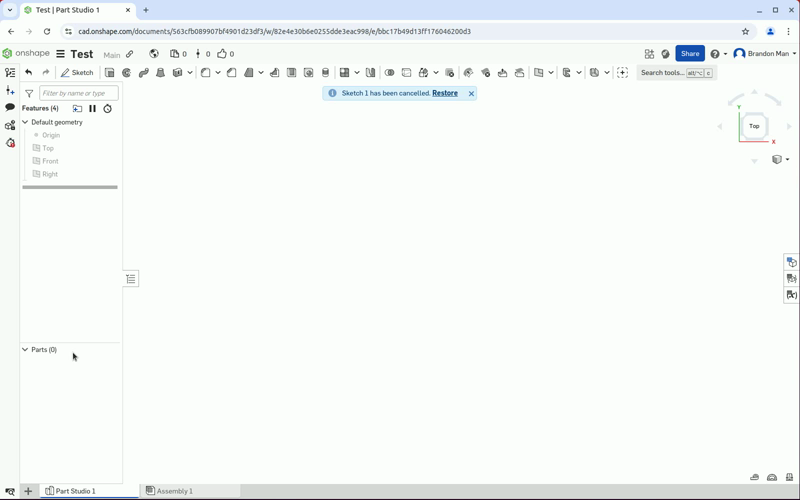
key(y)
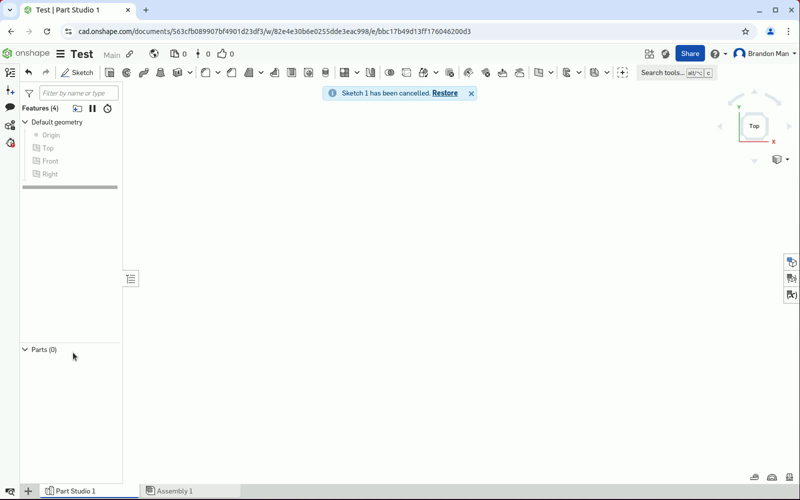
key(shift+p)
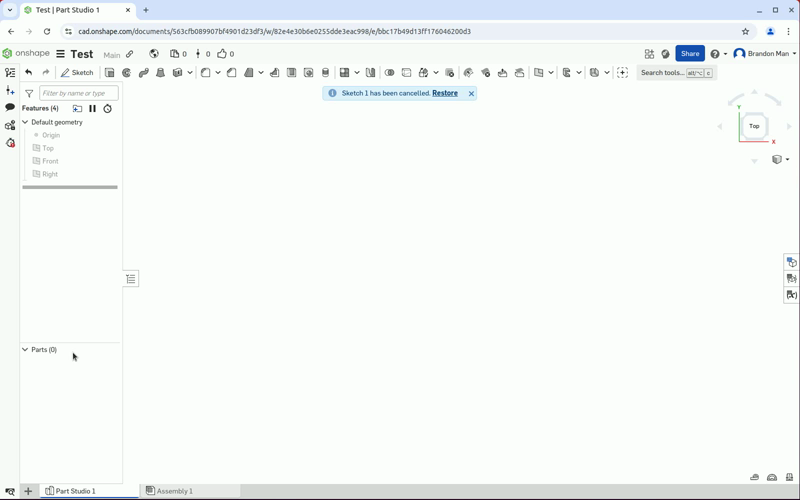
key(space)
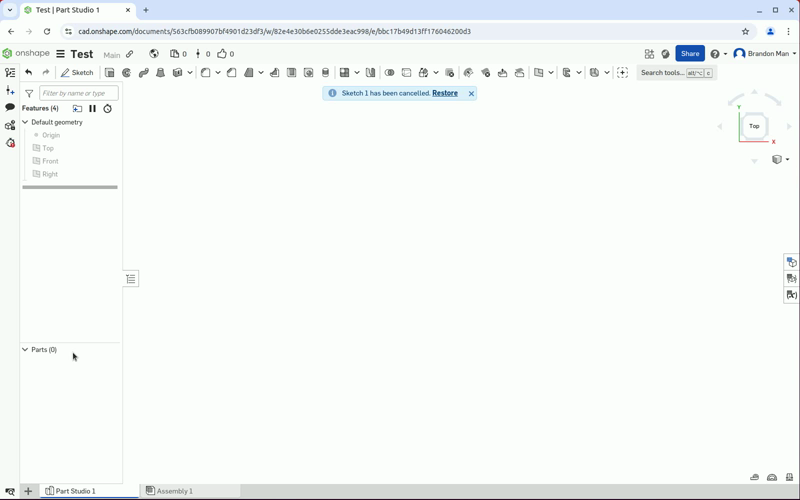
key_down(shift)
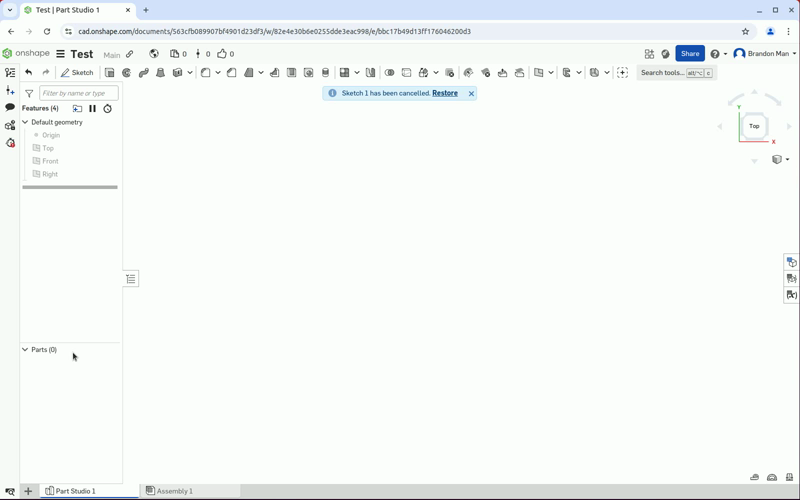
key(up)
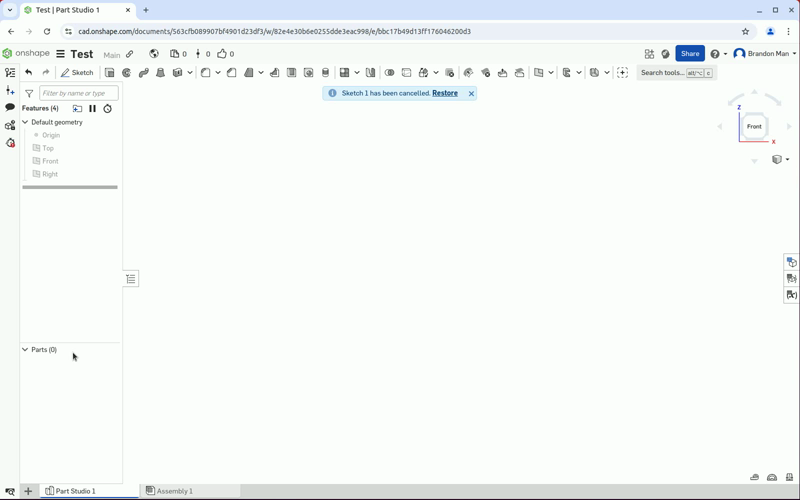
key_up(shift)
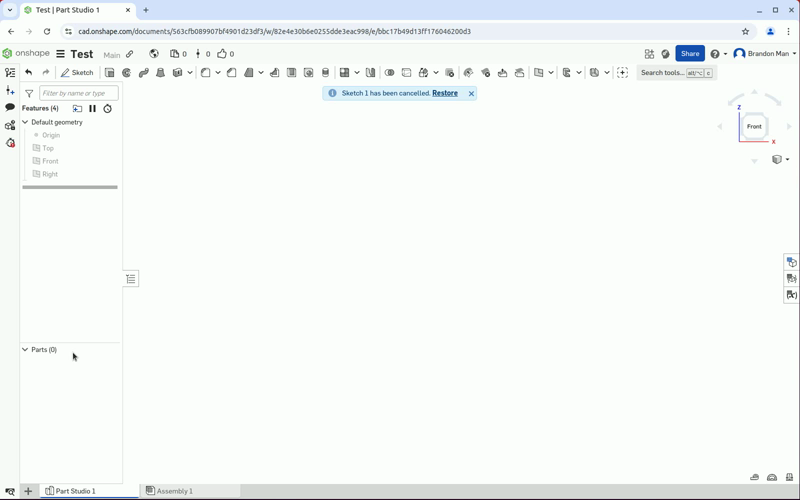
mouse_move(73, 352)
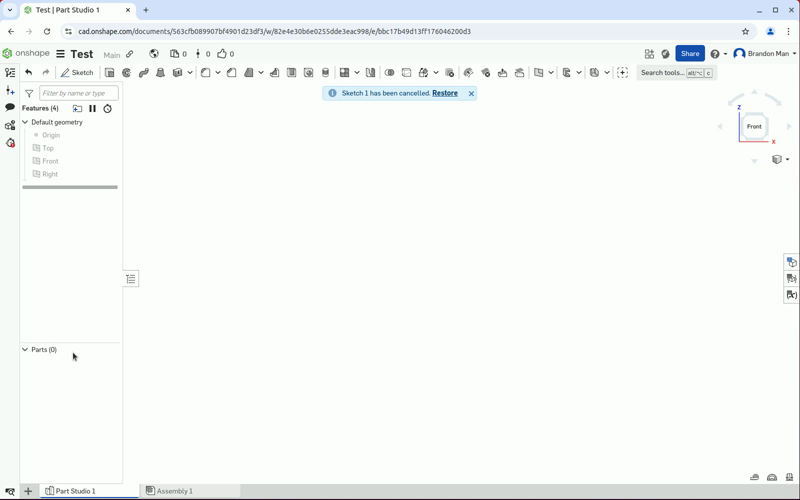
key(shift+y)
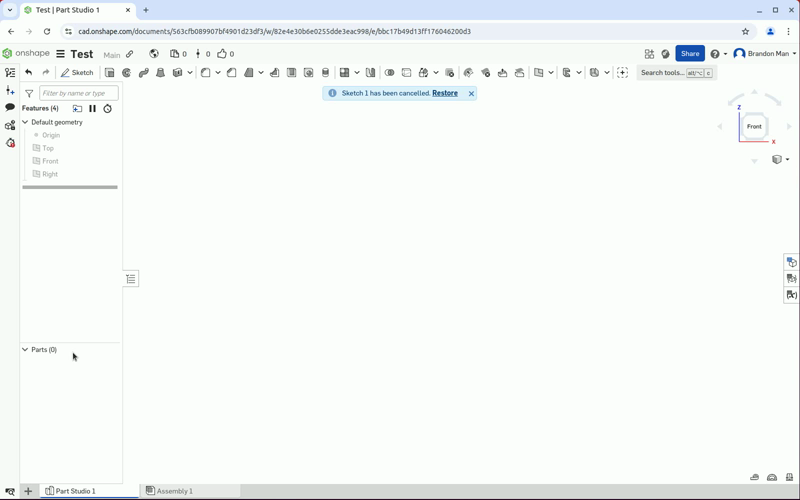
key(shift+s)
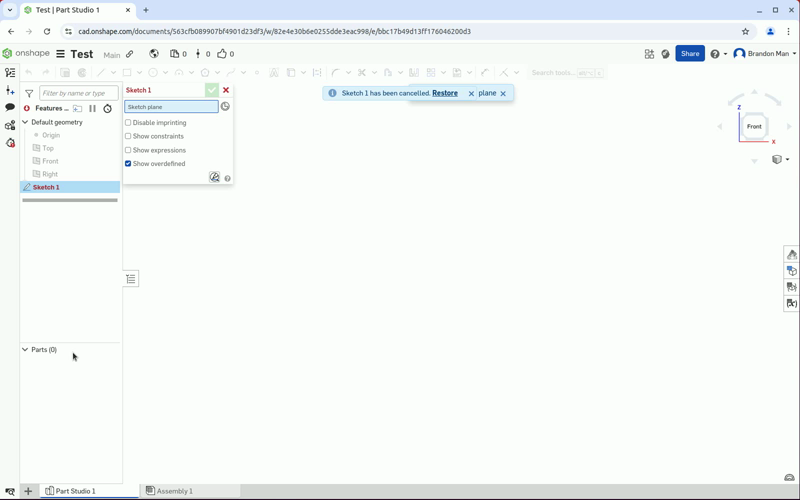
mouse_move(73, 163)
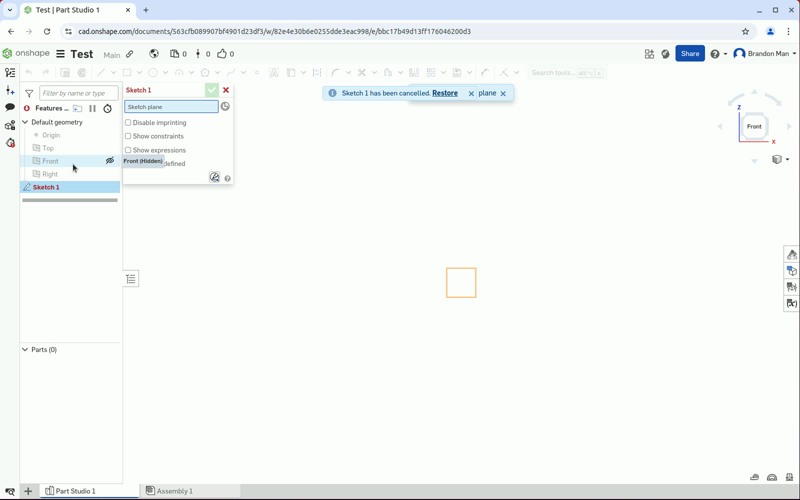
click(73, 163)
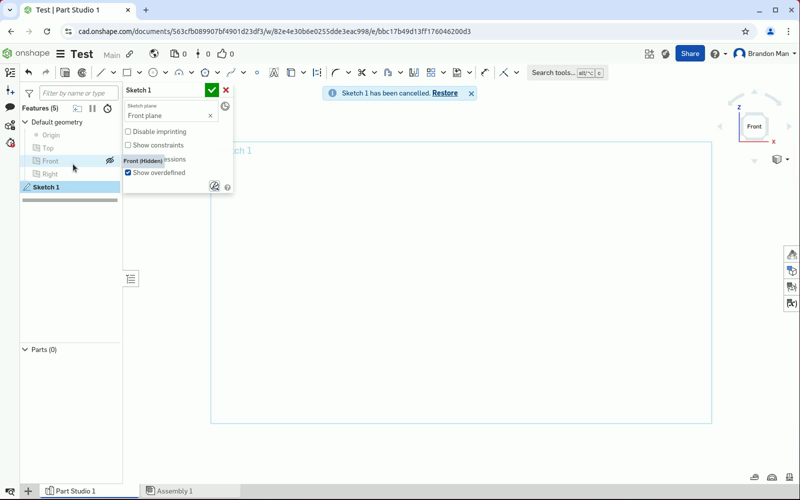
mouse_move(73, 352)
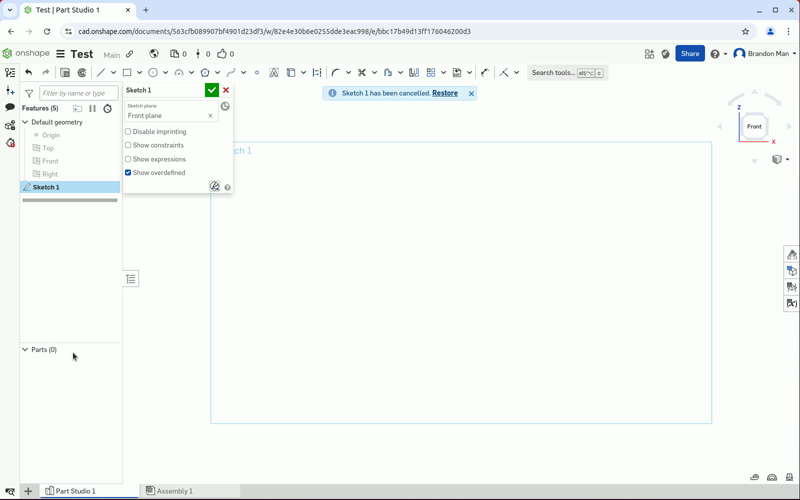
key(y)
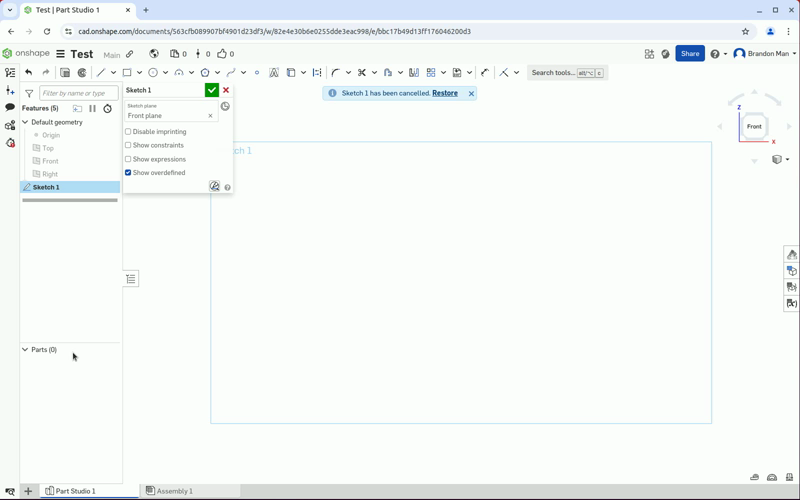
key(l)
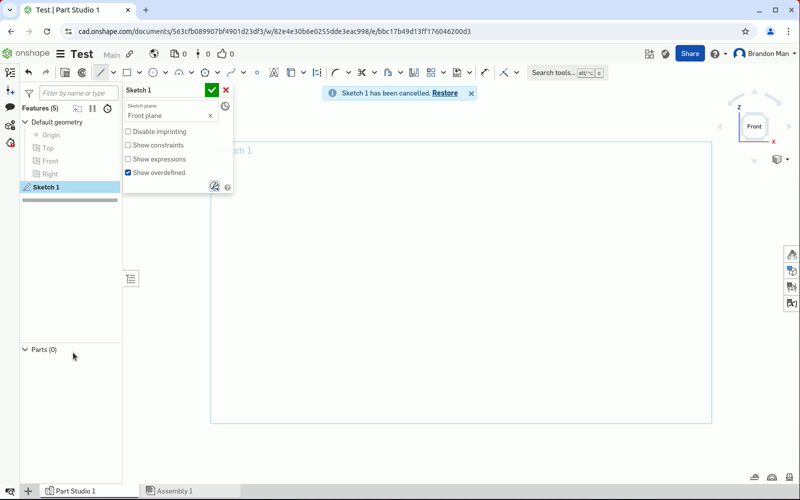
key_down(shift)
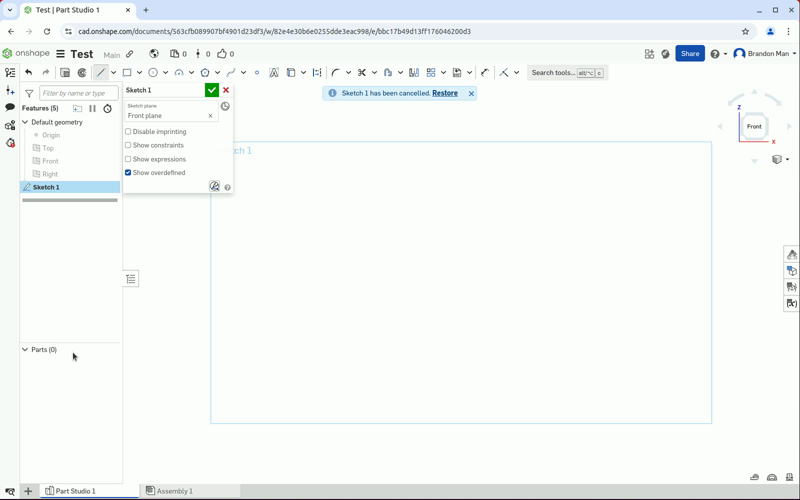
mouse_move(460, 282)
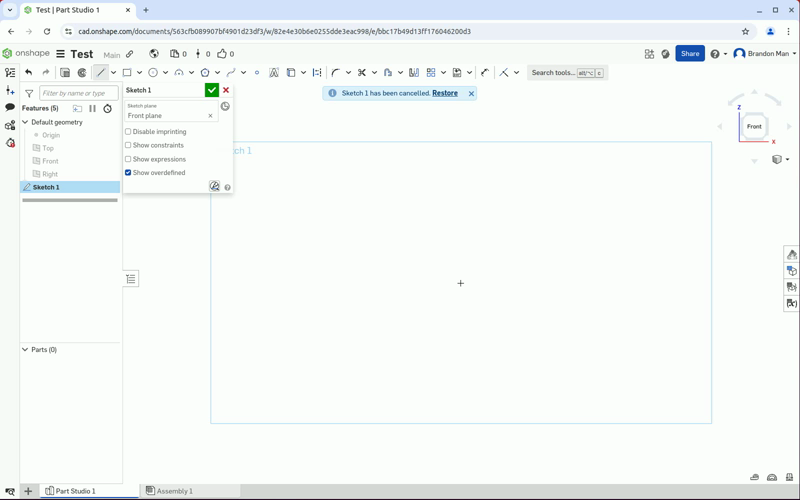
click(460, 282)
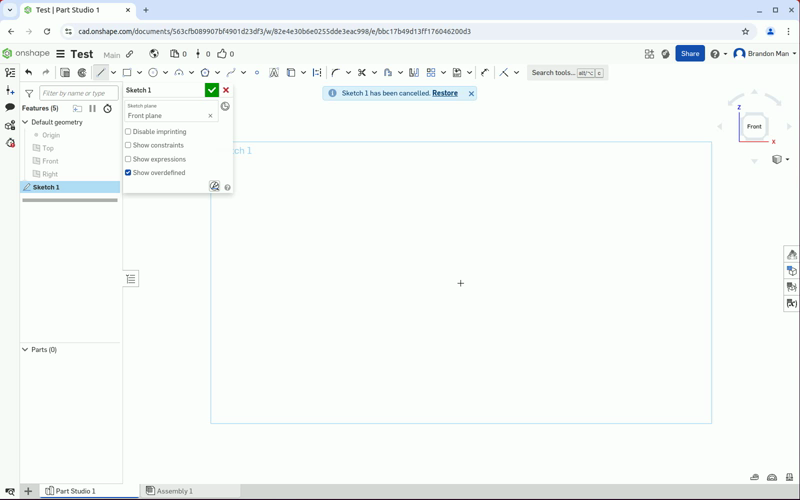
key_up(shift)
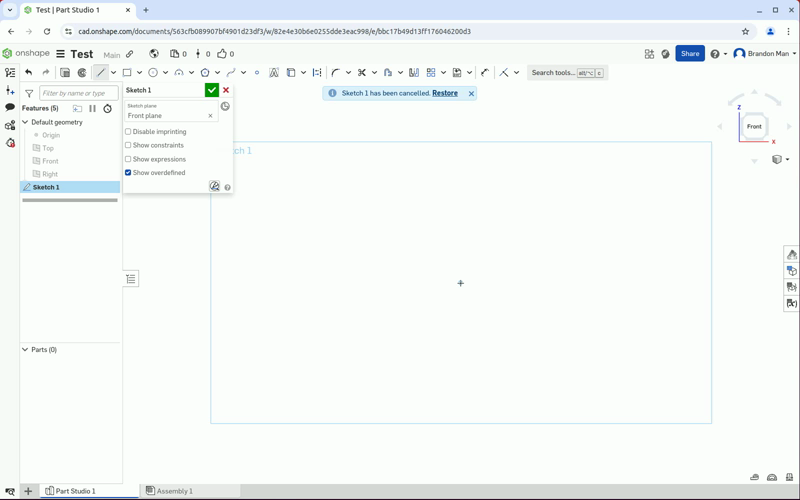
key_down(shift)
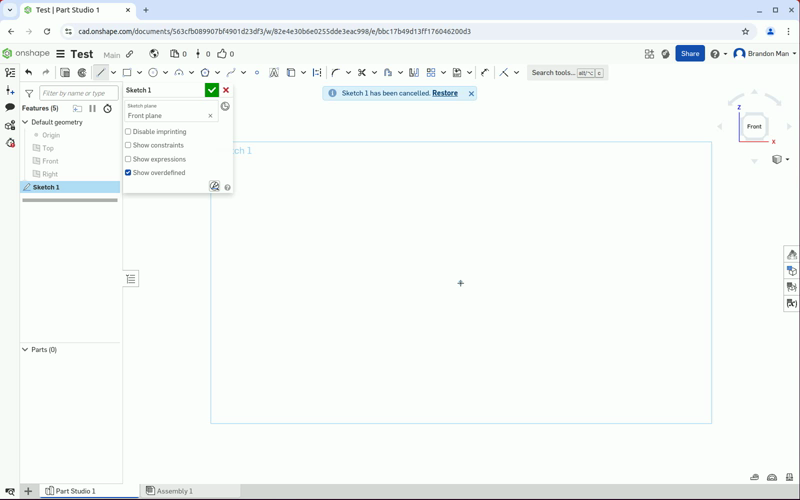
mouse_move(490, 282)
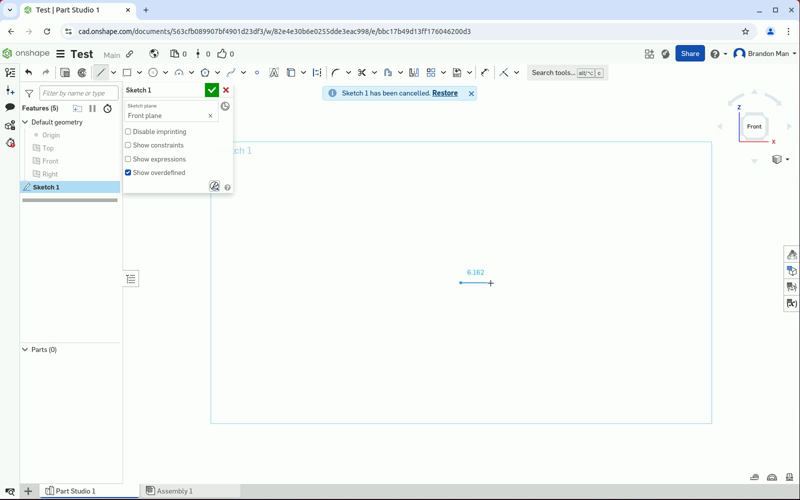
mouse_move(497, 282)
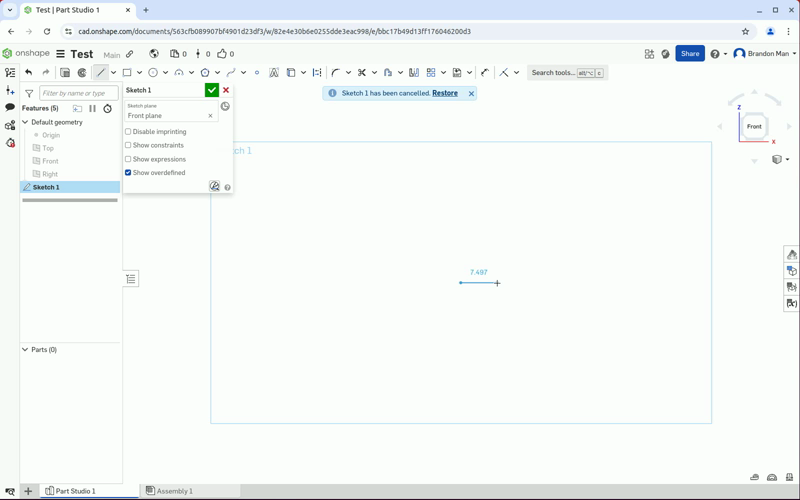
click(497, 282)
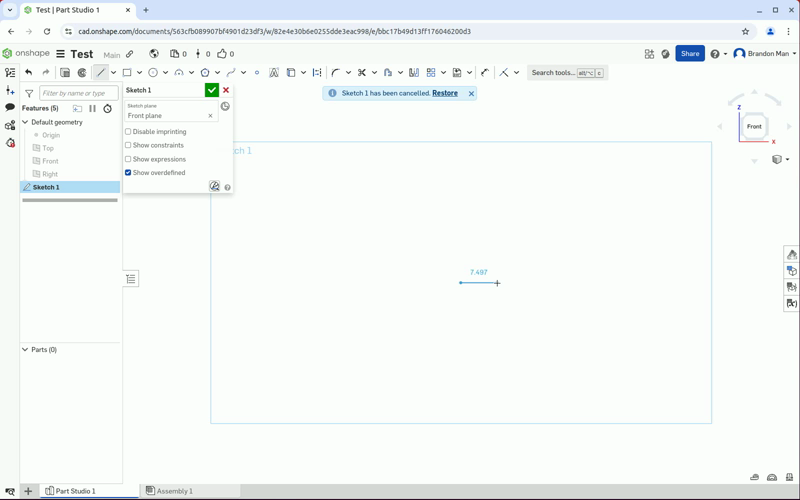
key_up(shift)
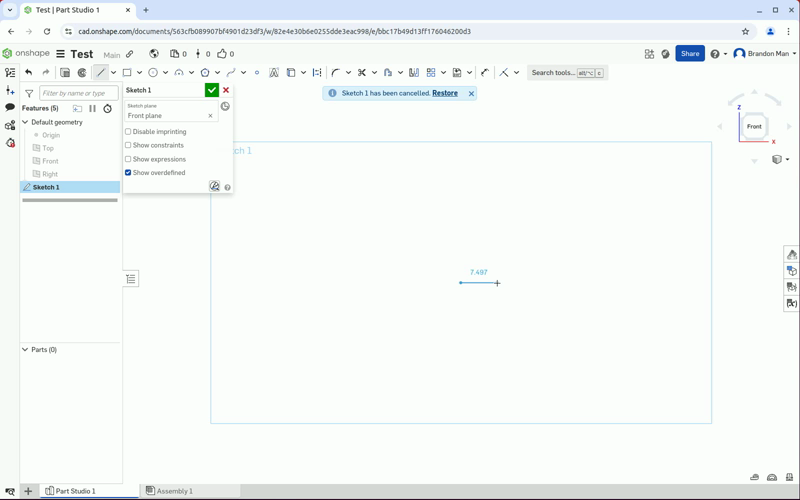
key_down(shift)
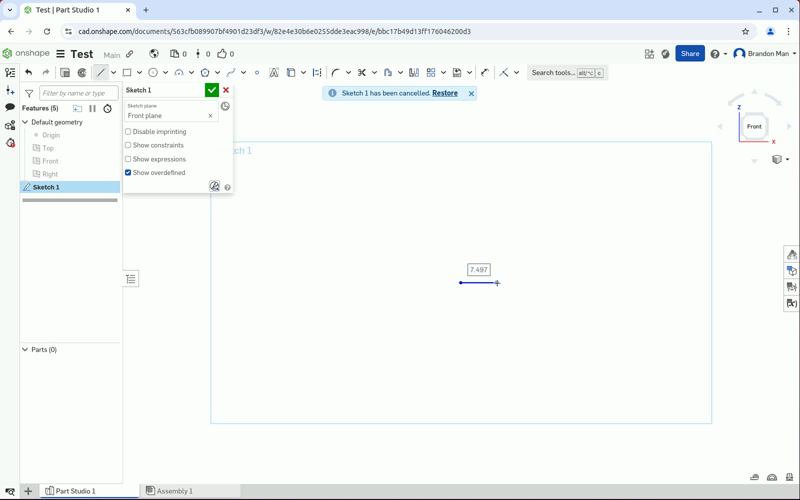
mouse_move(497, 170)
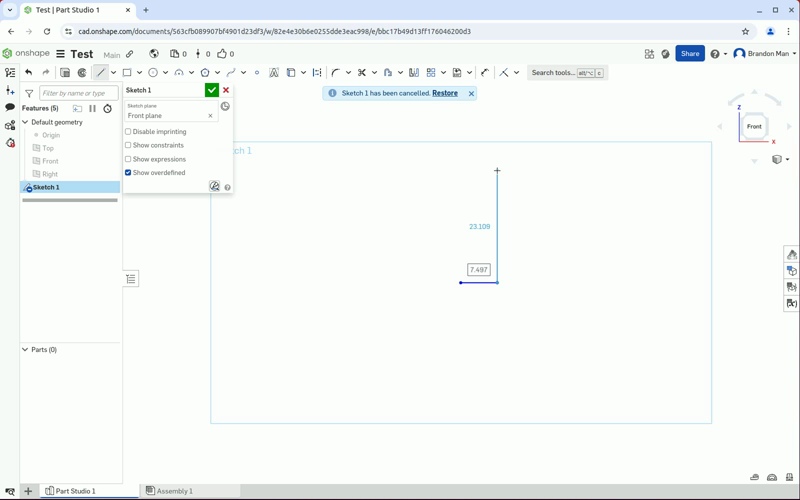
click(497, 170)
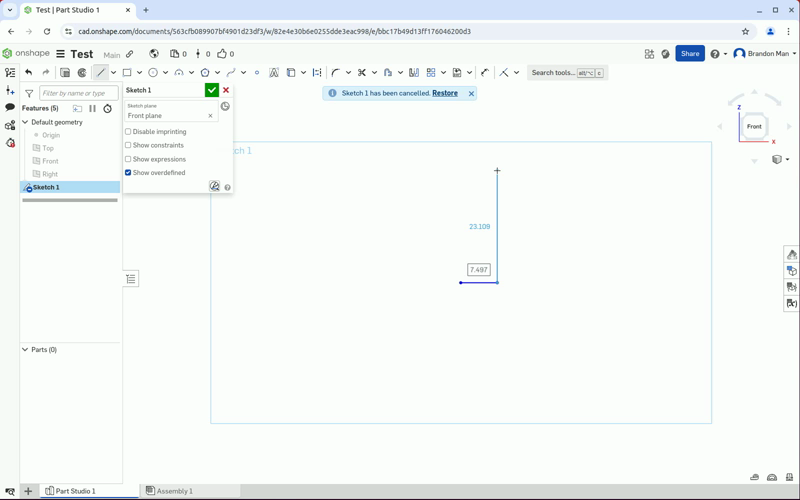
key_up(shift)
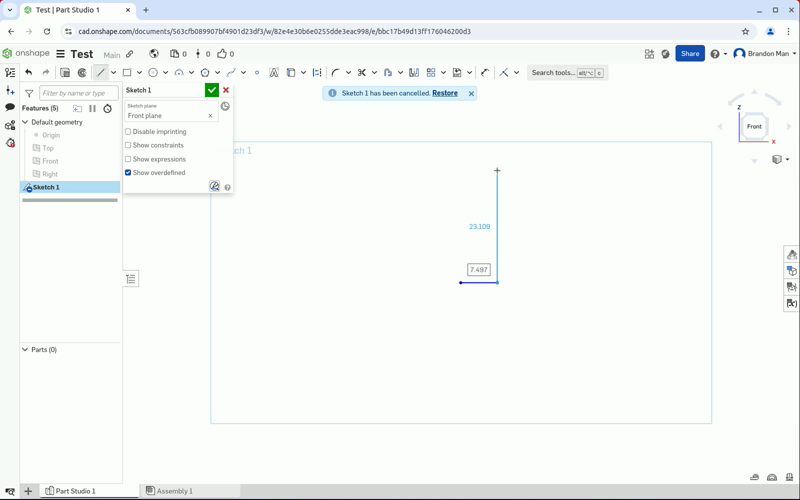
key_down(shift)
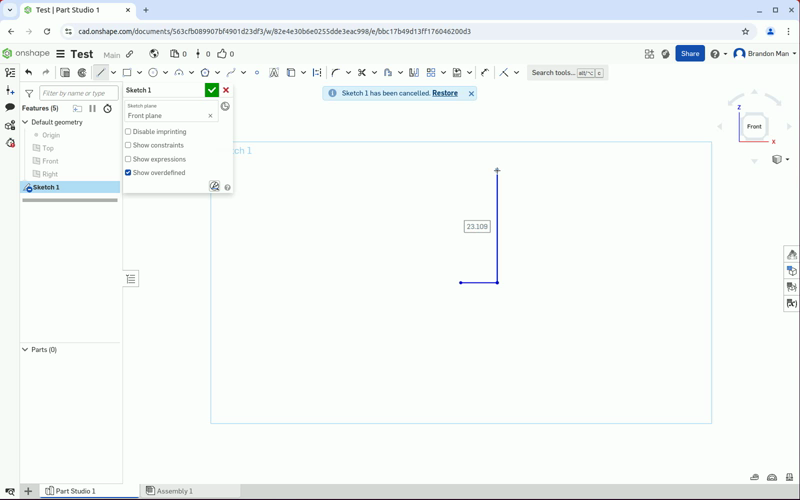
mouse_move(527, 170)
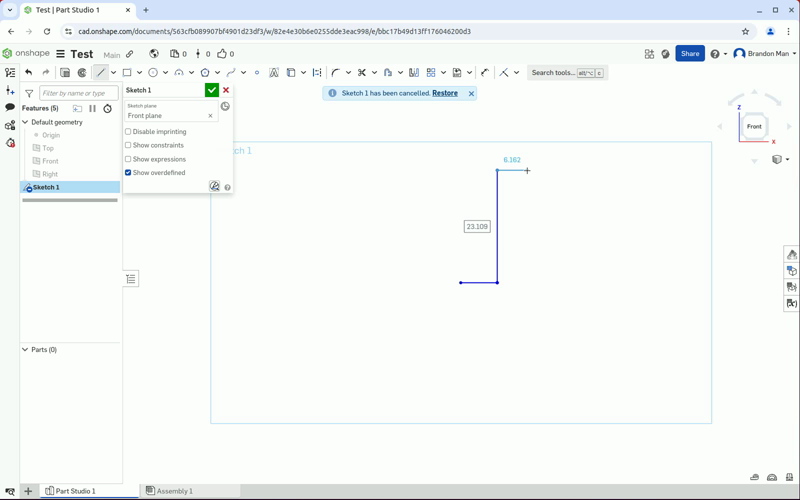
mouse_move(460, 170)
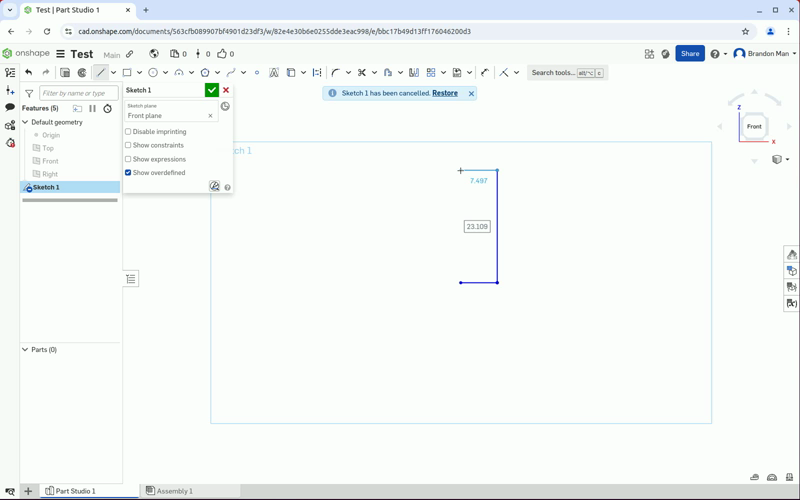
click(460, 170)
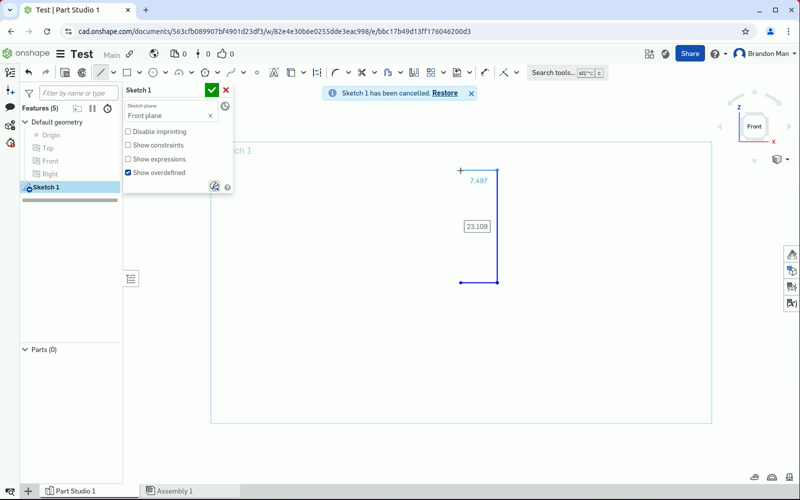
key_up(shift)
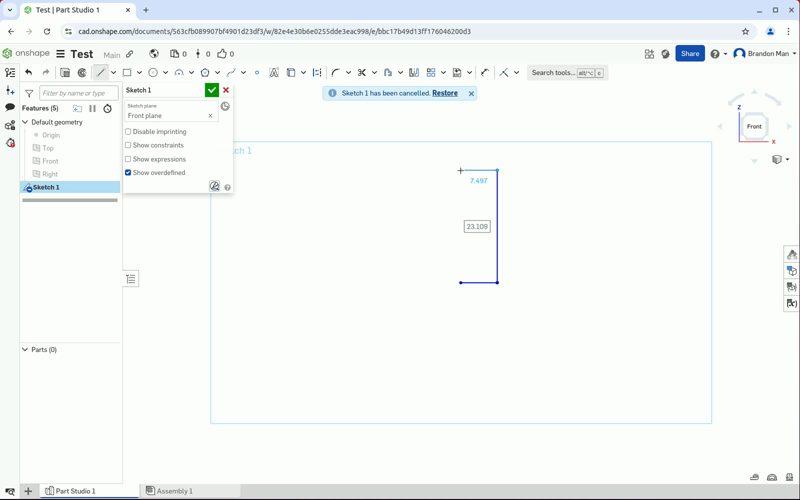
key_down(shift)
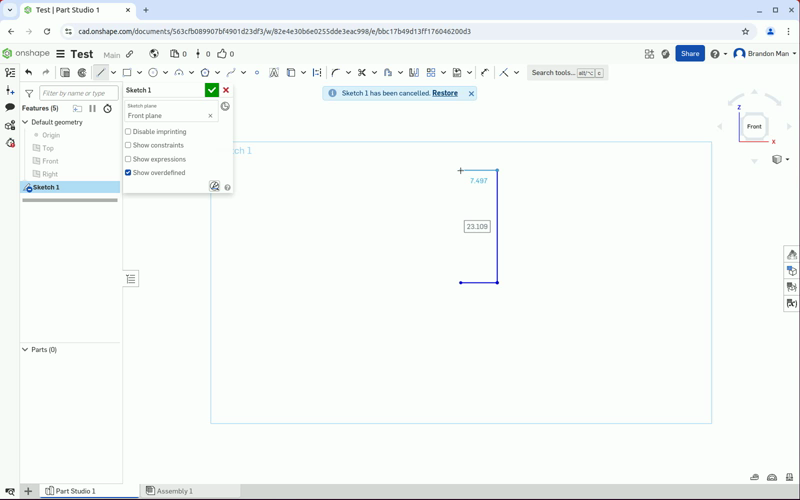
mouse_move(460, 282)
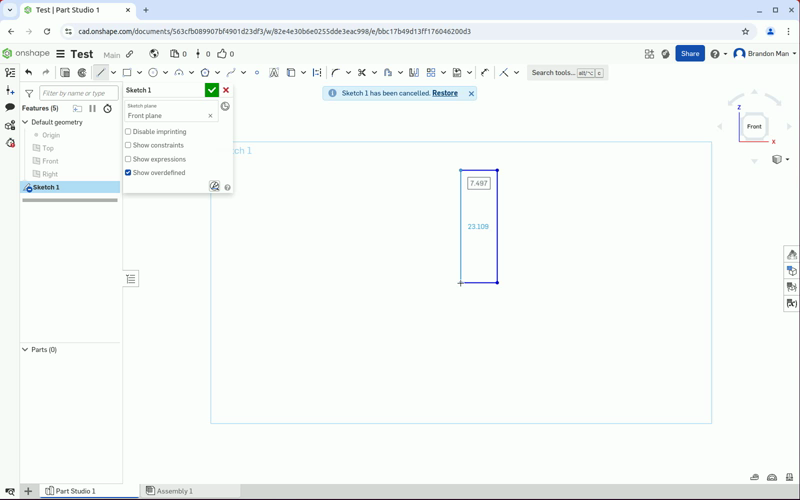
key_up(shift)
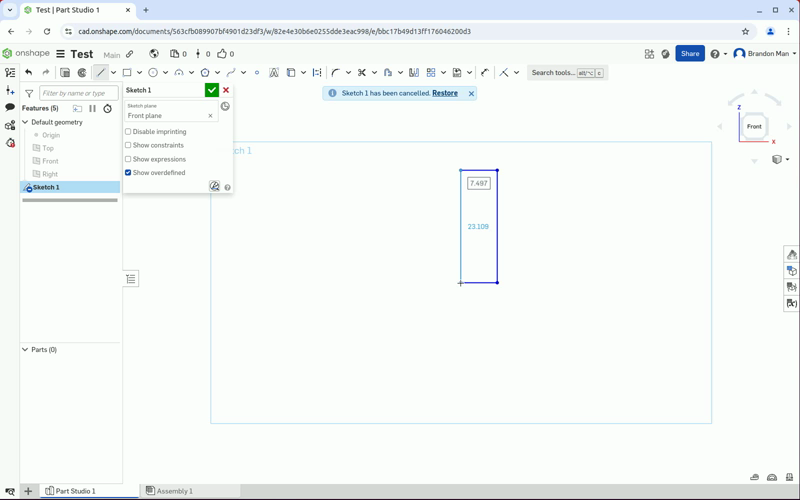
click(460, 282)
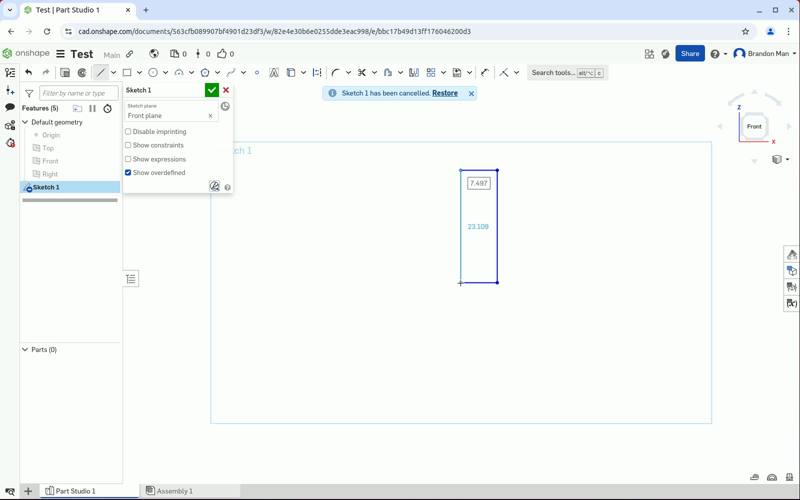
key(esc)
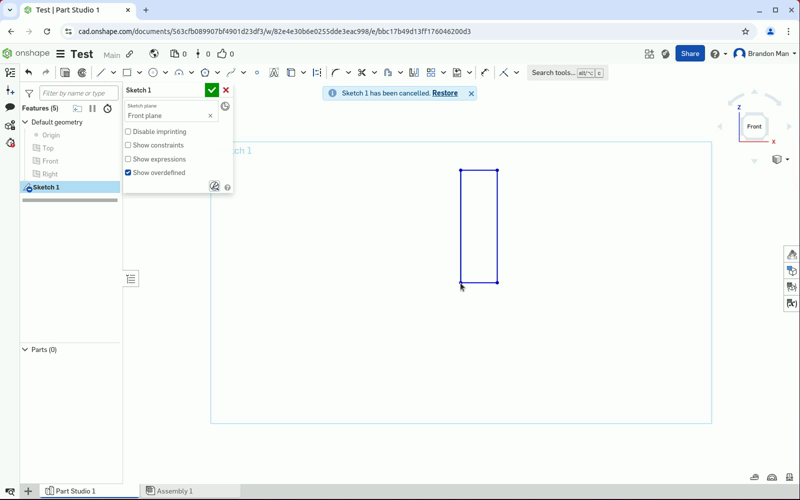
mouse_move(464, 232)
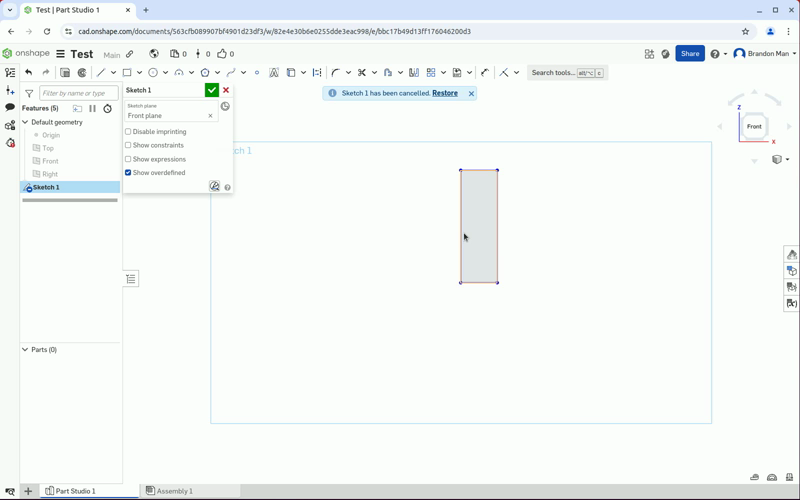
click(464, 232)
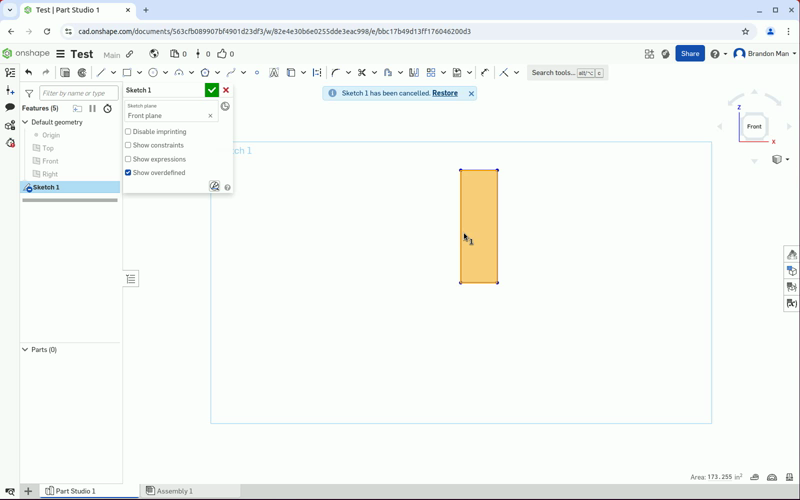
mouse_move(73, 352)
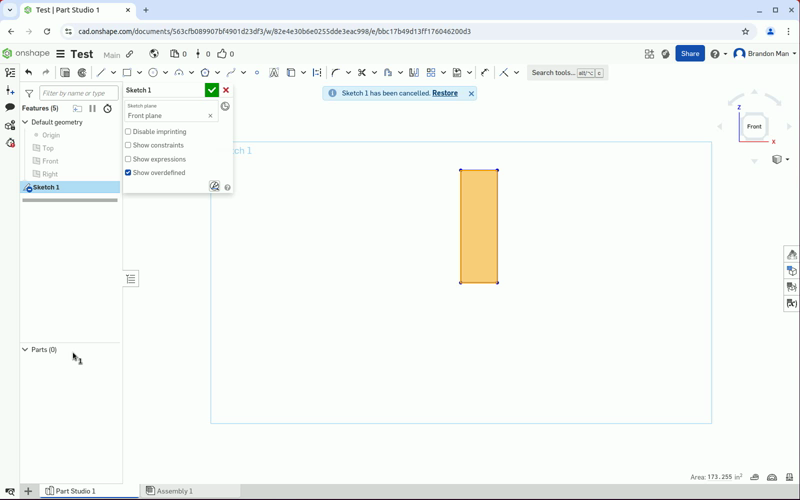
key(shift+y)
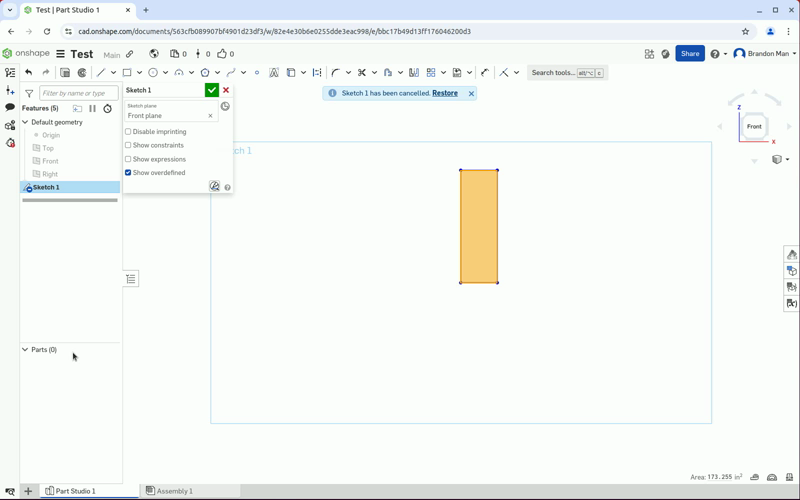
key(shift+e)
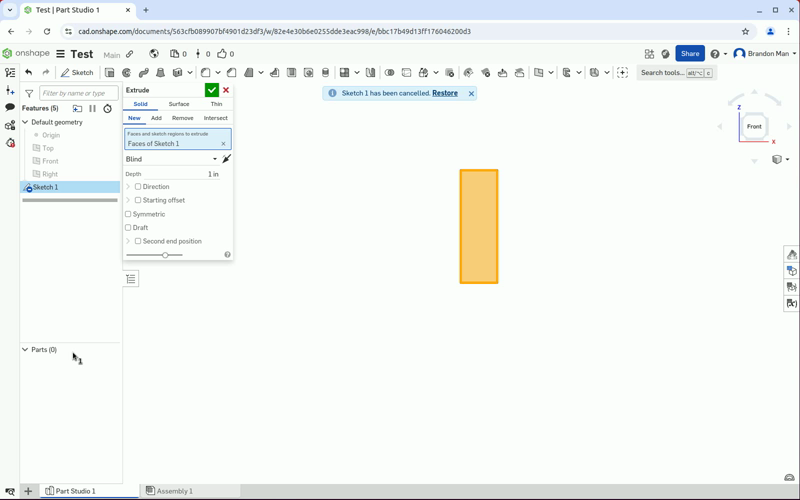
mouse_move(143, 106)
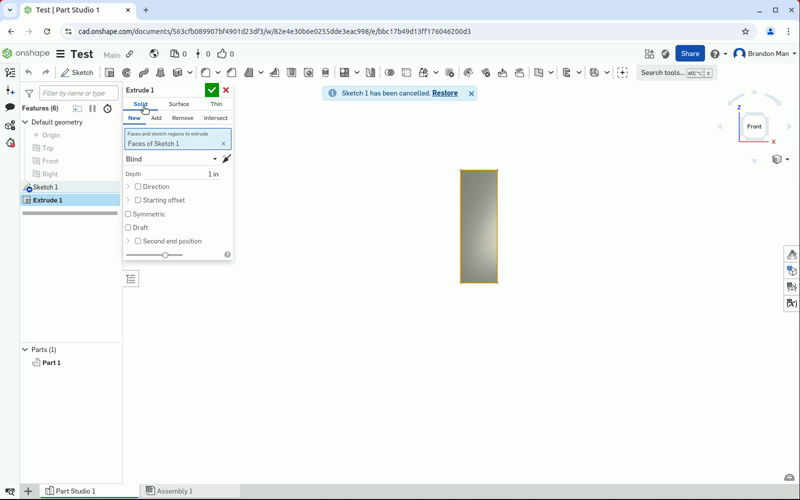
click(143, 106)
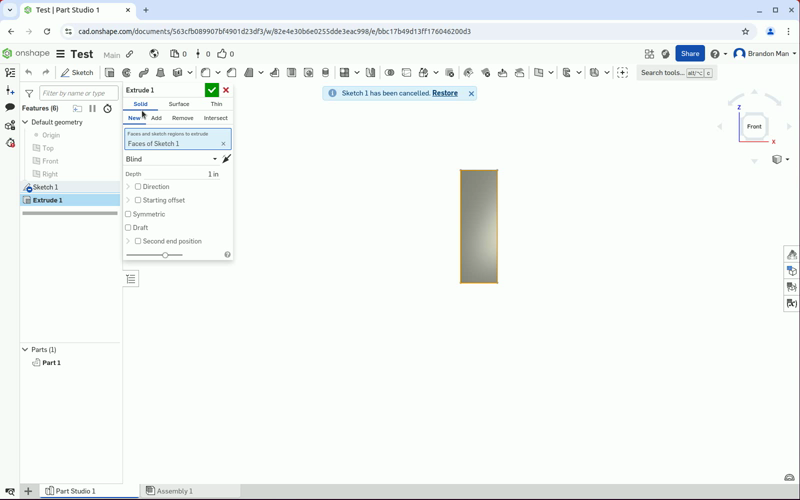
mouse_move(137, 120)
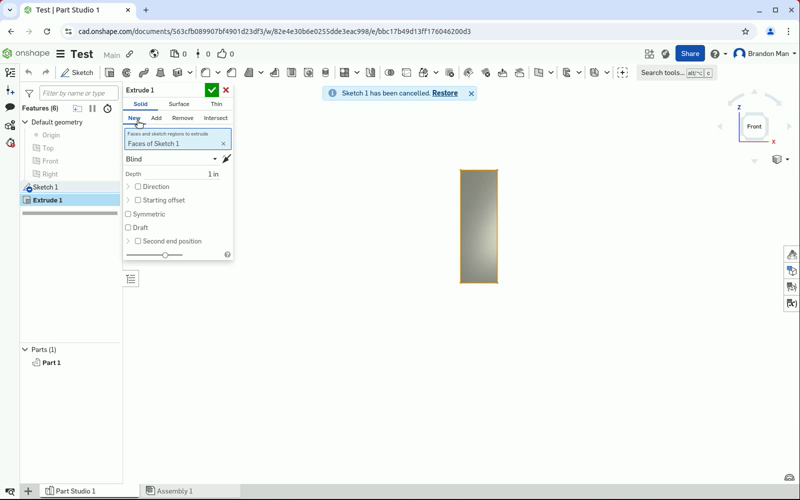
click(137, 120)
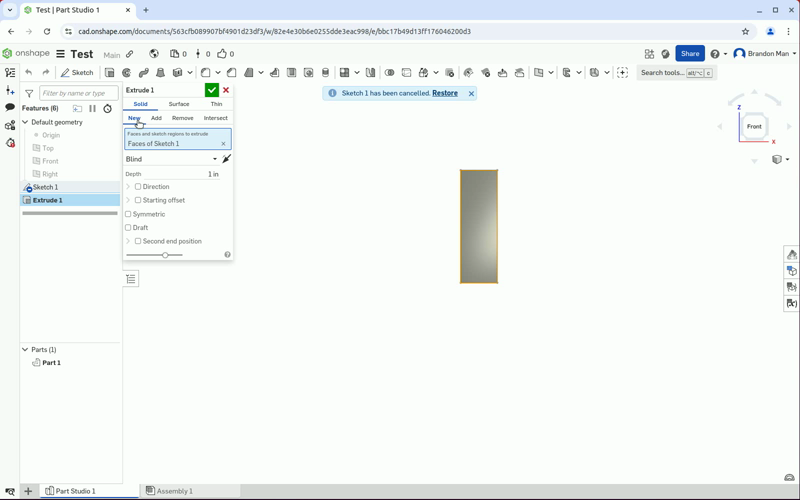
key(tab, 4)
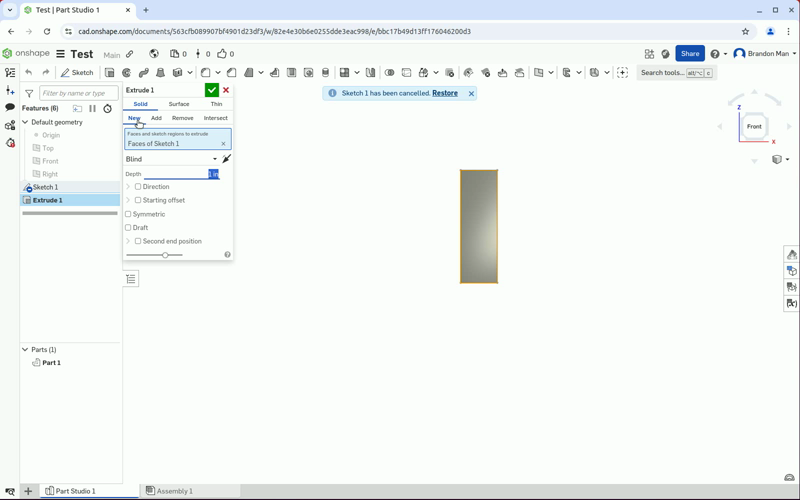
text(12.758)
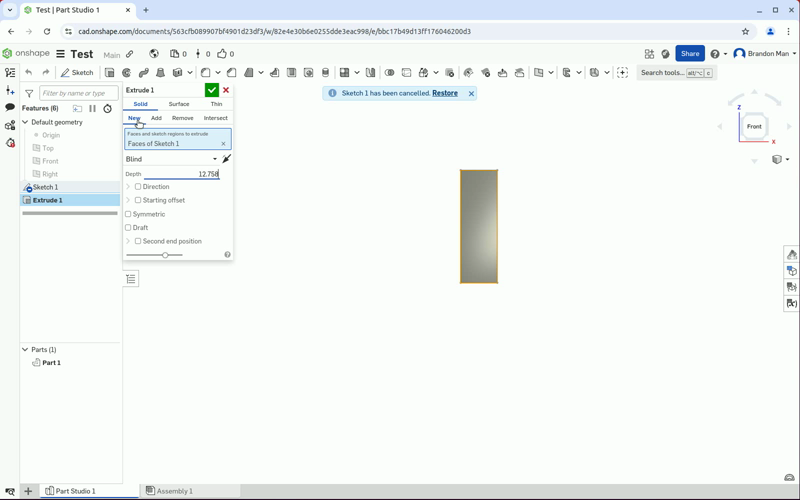
key(enter)
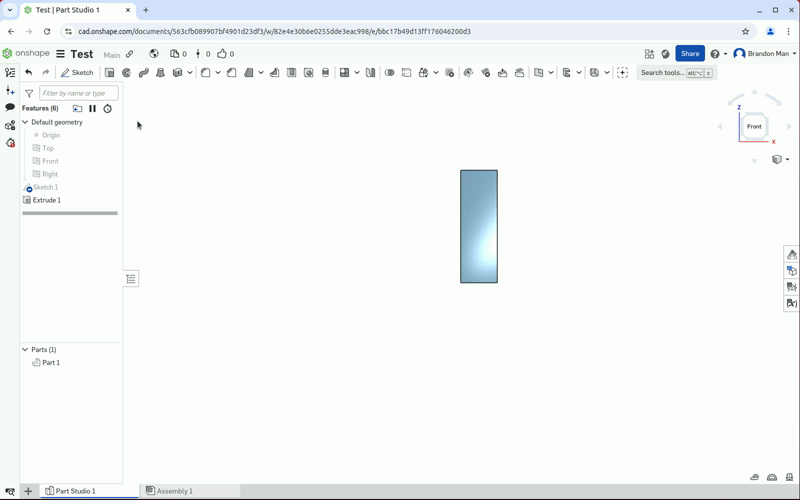
key(shift+h)
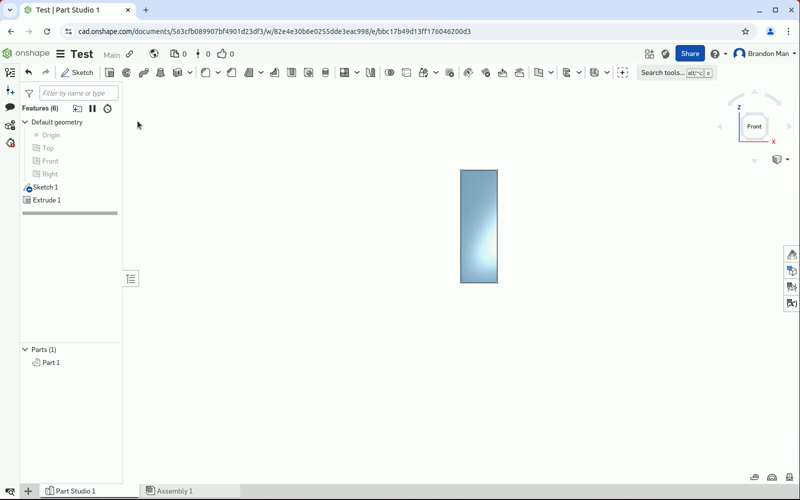
key(shift+h)
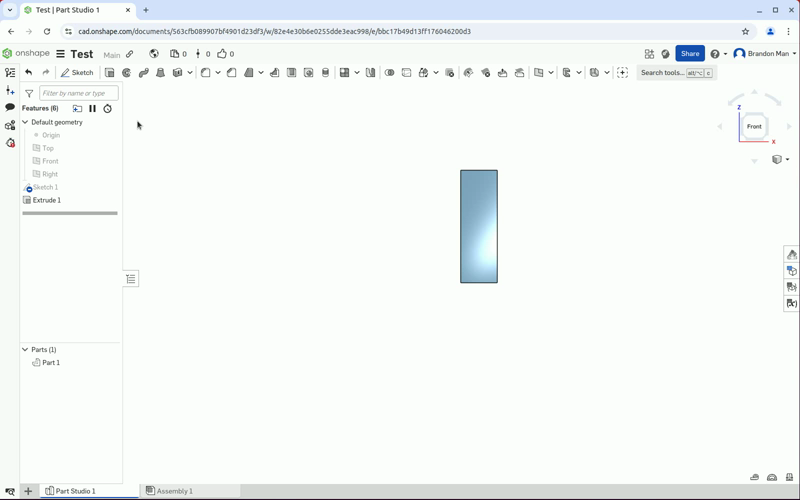
mouse_move(73, 189)
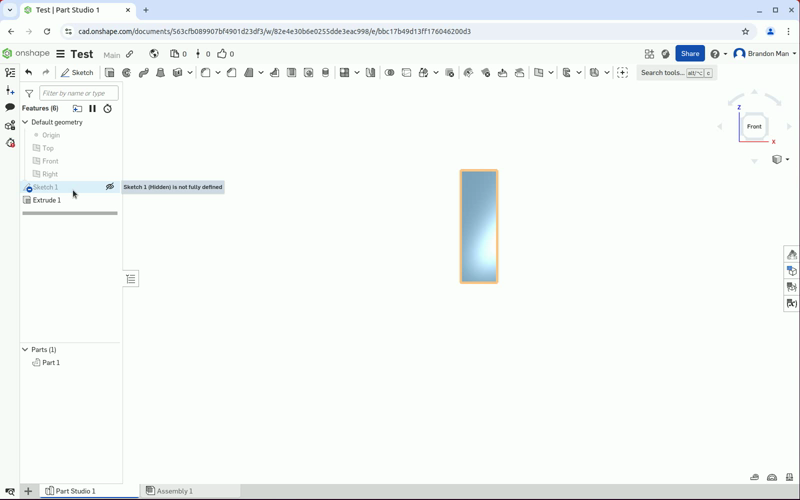
click(73, 189)
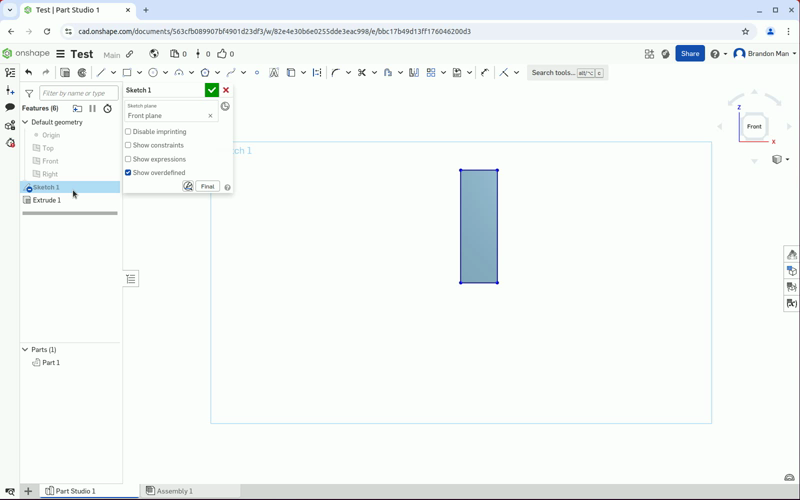
mouse_move(229, 92)
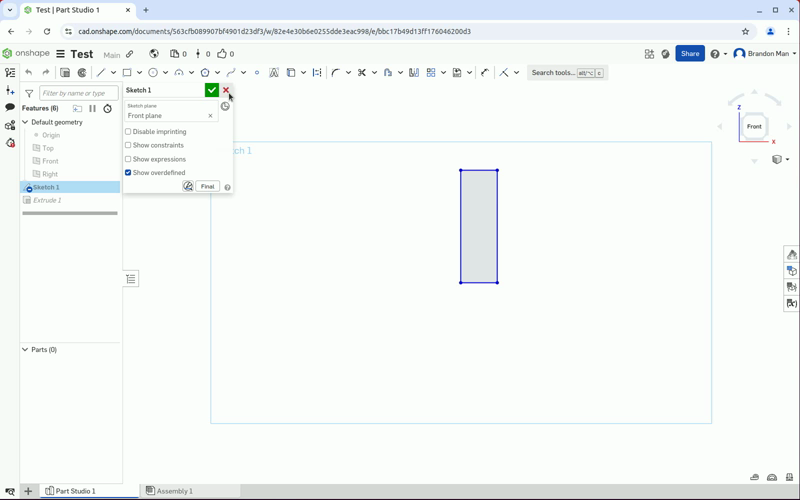
click(229, 92)
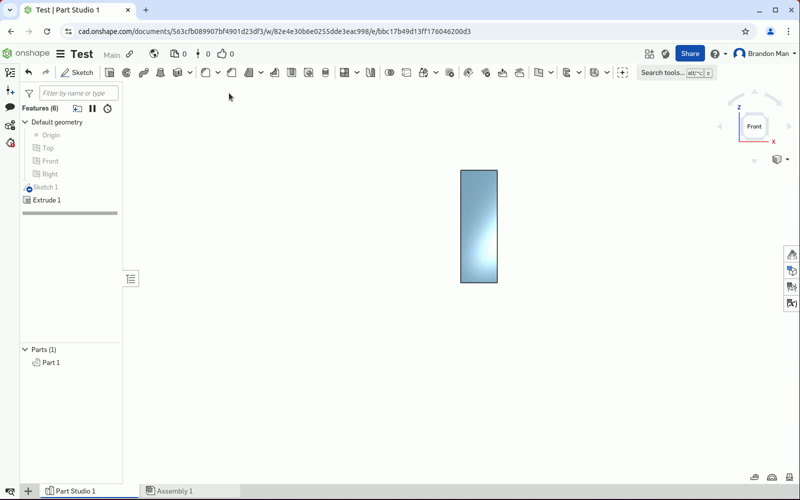
mouse_move(541, 75)
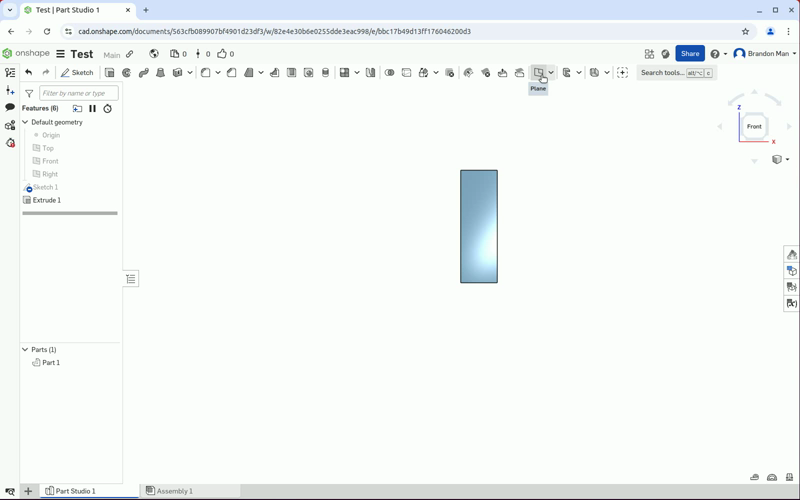
click(541, 75)
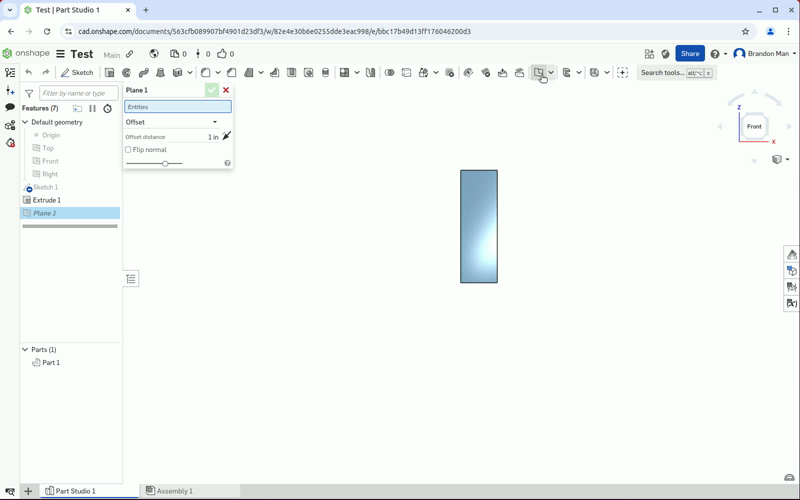
mouse_move(73, 163)
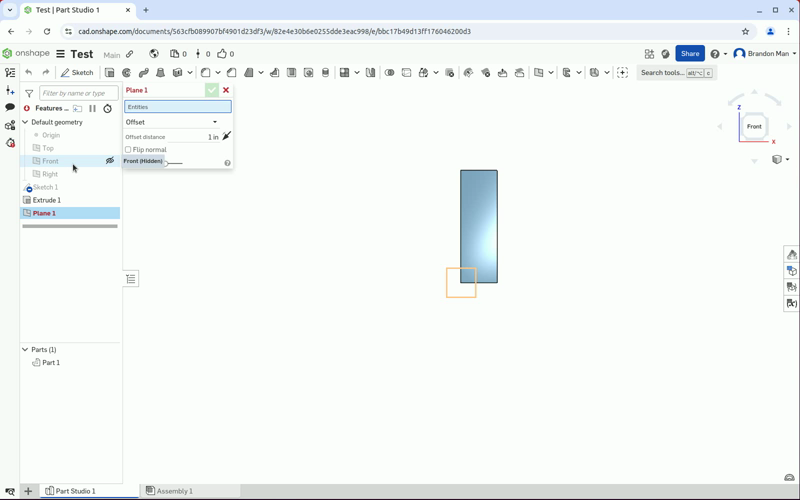
click(73, 163)
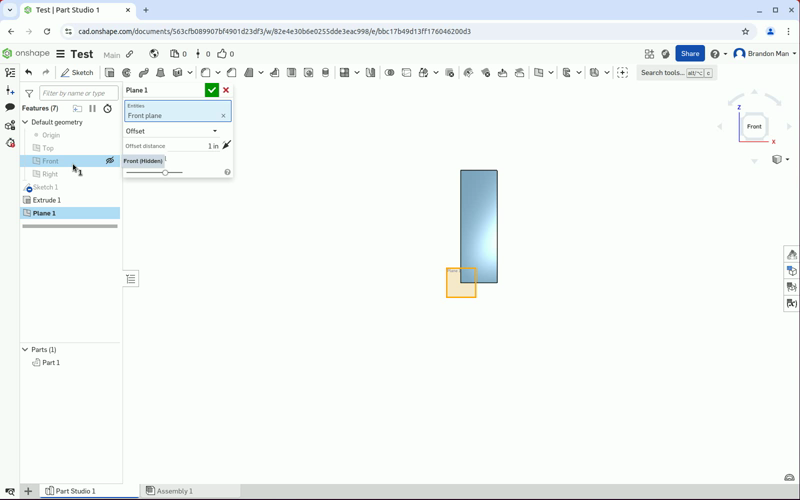
key(tab, 2)
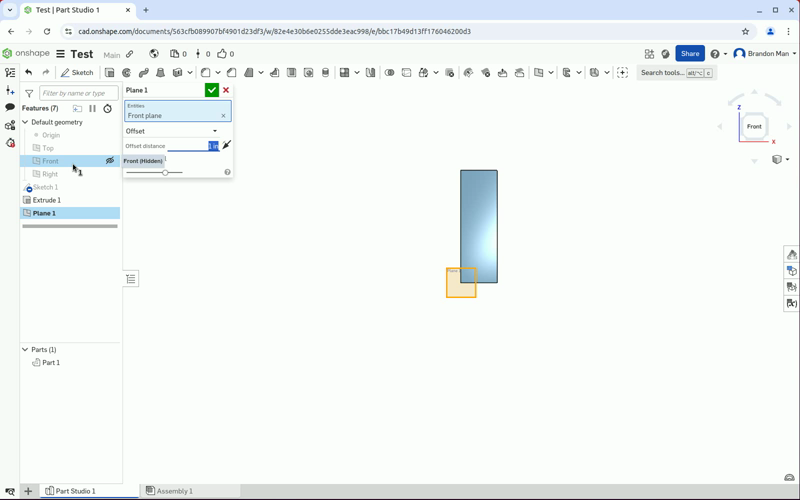
text(12.756)
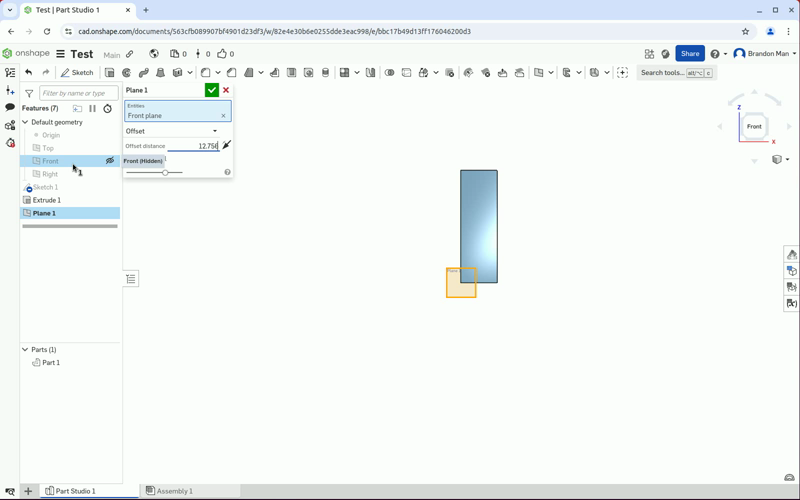
key(enter, 2)
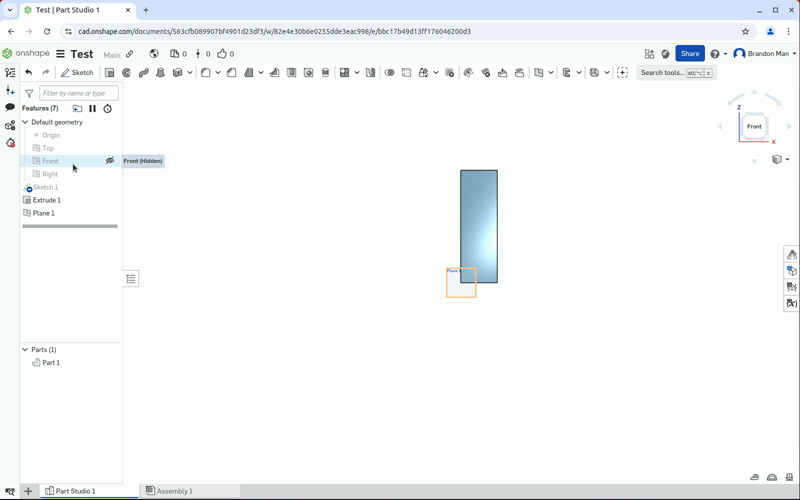
key(shift+s)
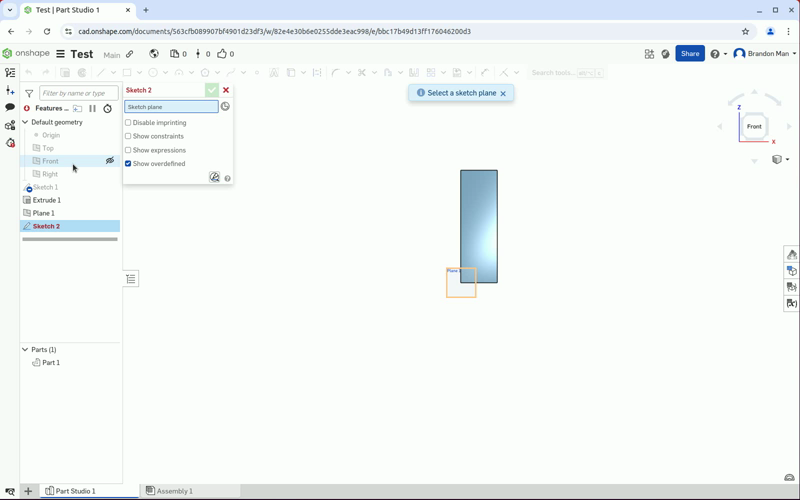
mouse_move(73, 215)
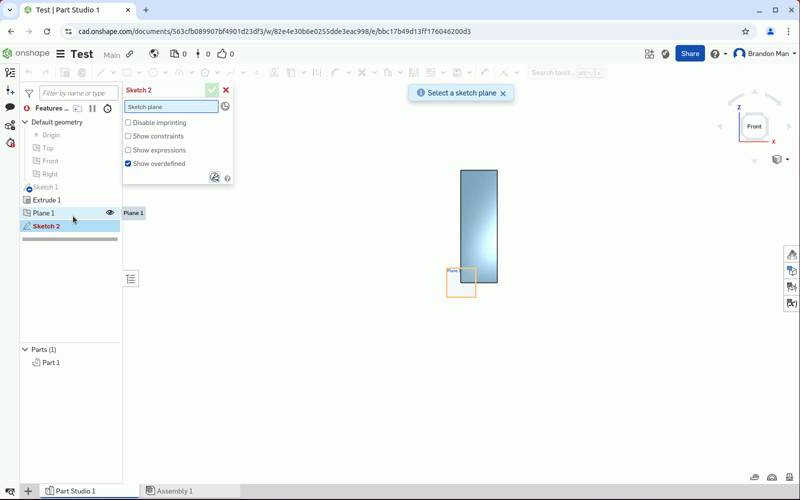
click(73, 215)
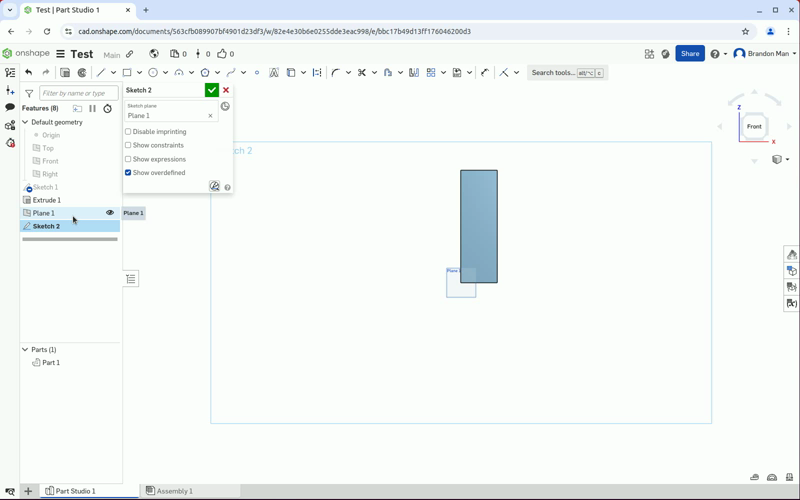
mouse_move(73, 352)
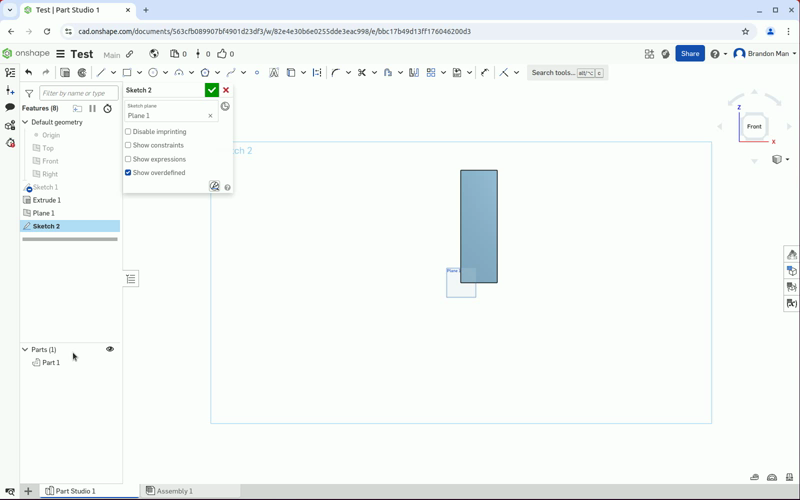
key(y)
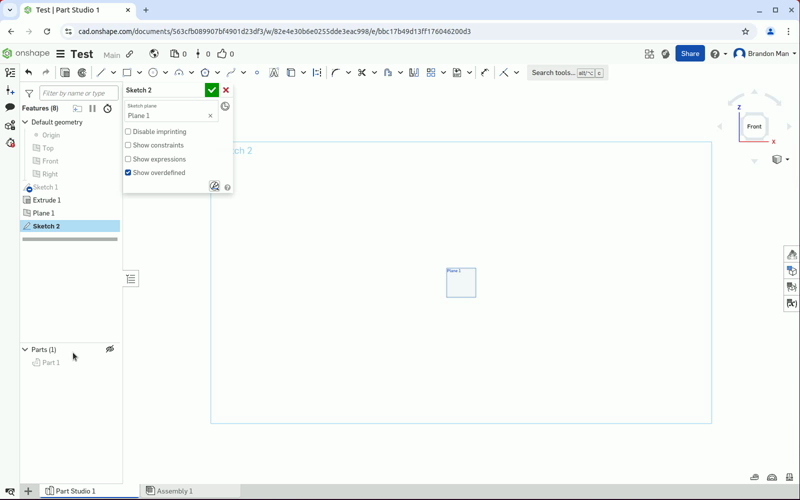
key(l)
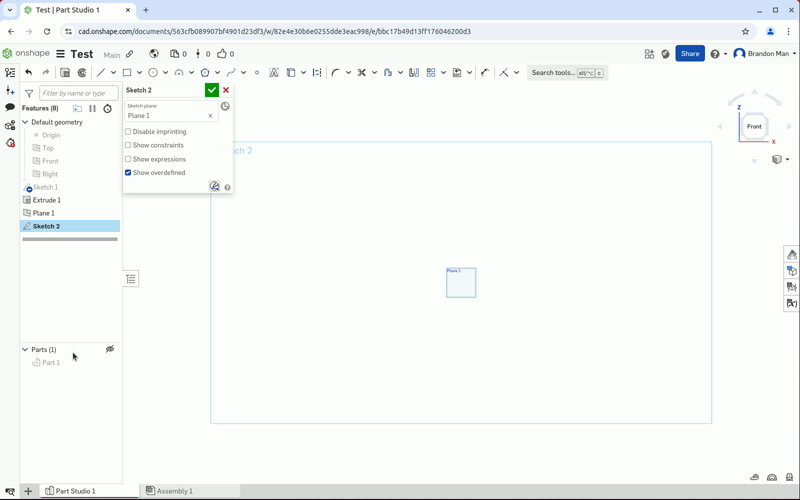
key_down(shift)
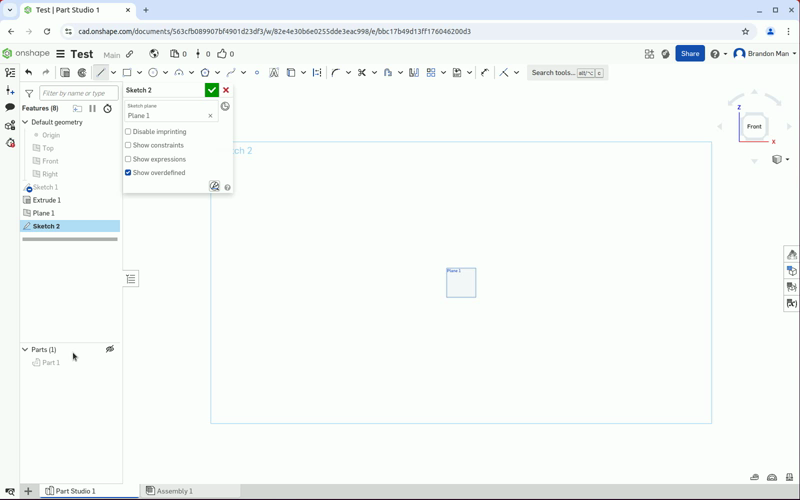
mouse_move(465, 199)
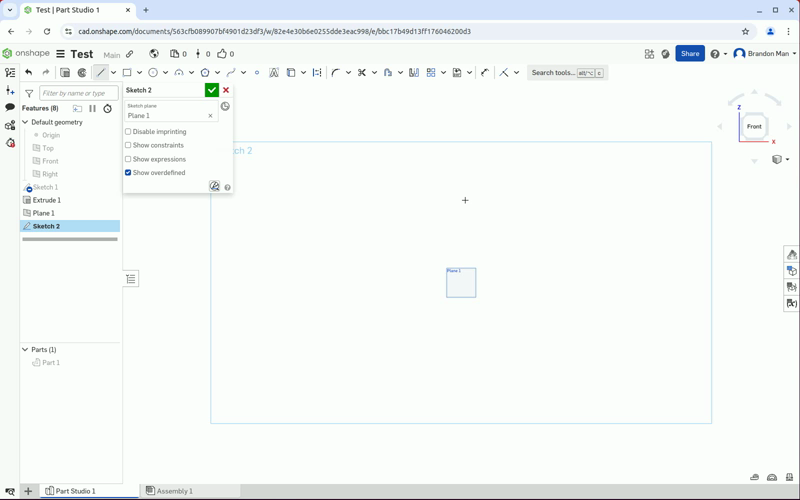
click(465, 199)
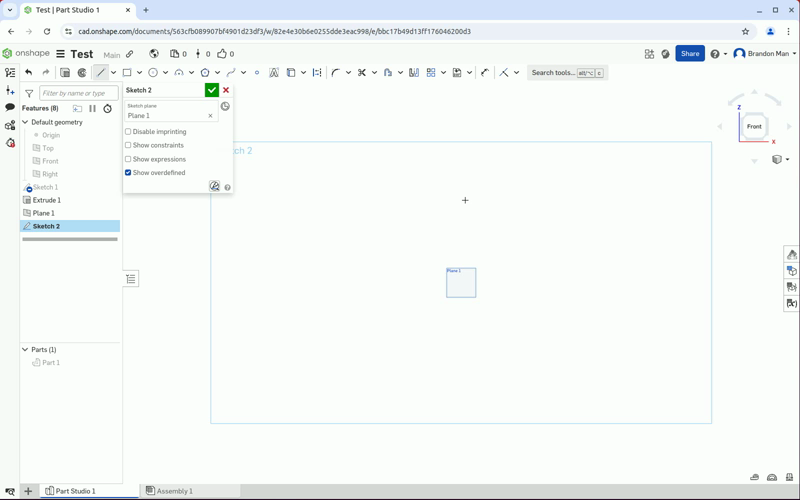
key_up(shift)
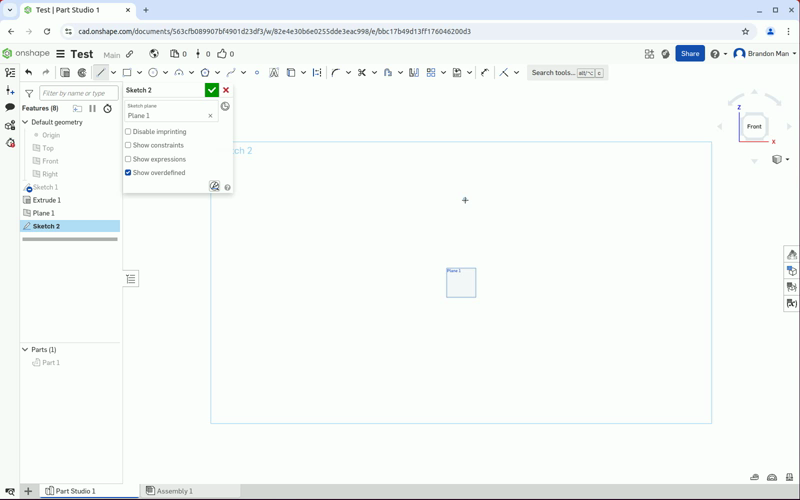
key_down(shift)
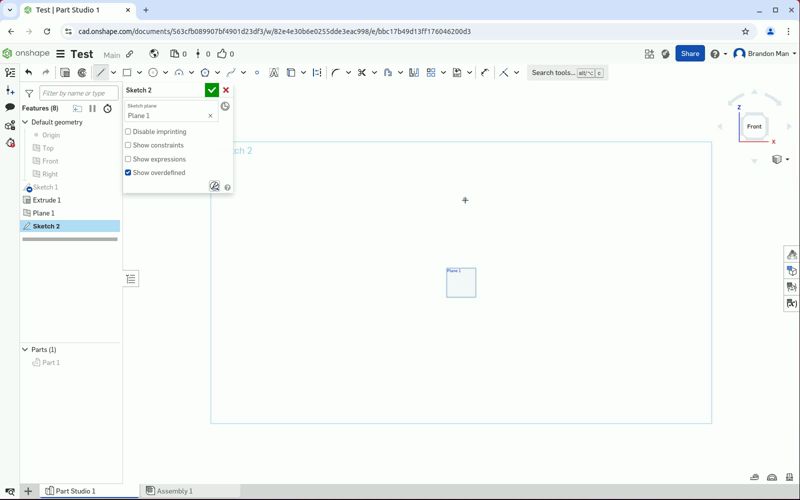
mouse_move(495, 199)
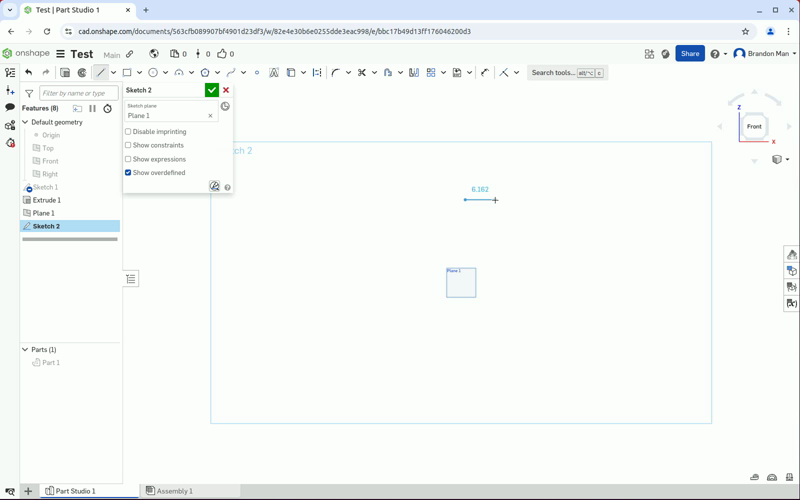
mouse_move(495, 199)
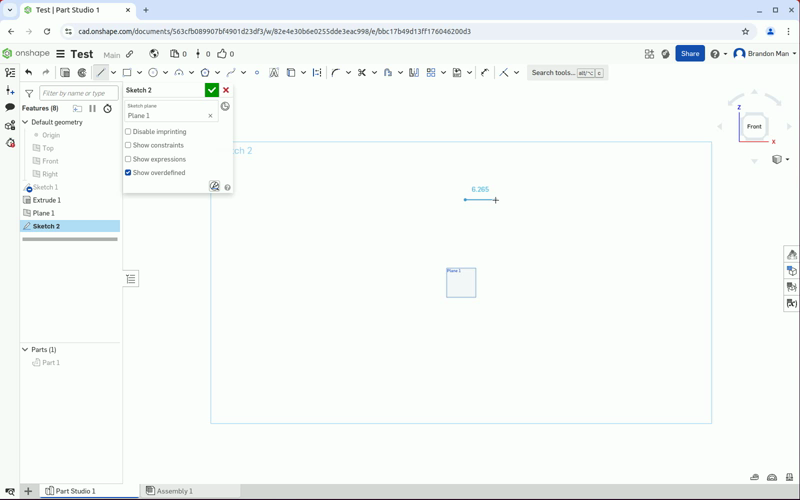
click(495, 199)
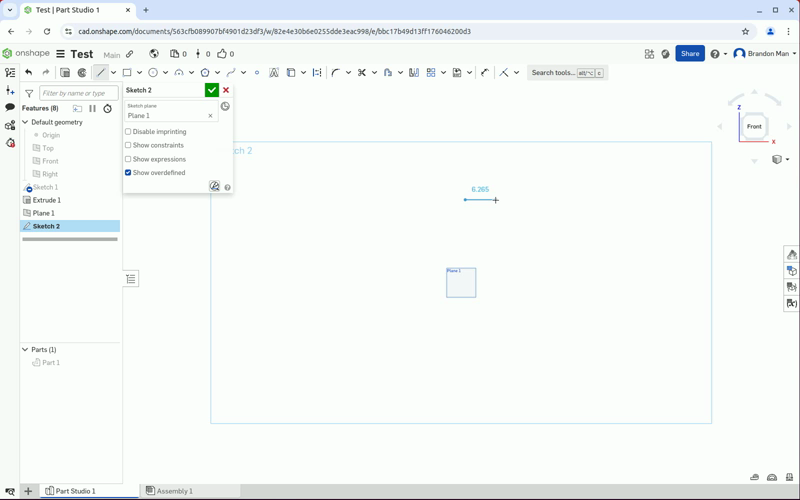
key_up(shift)
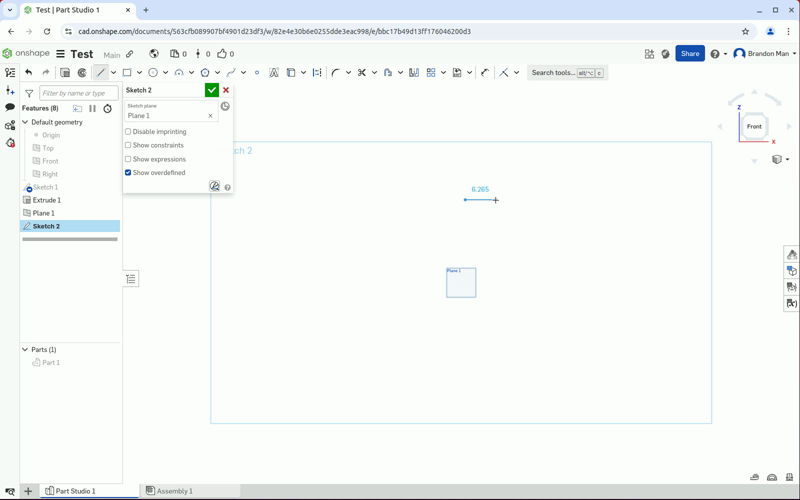
key_down(shift)
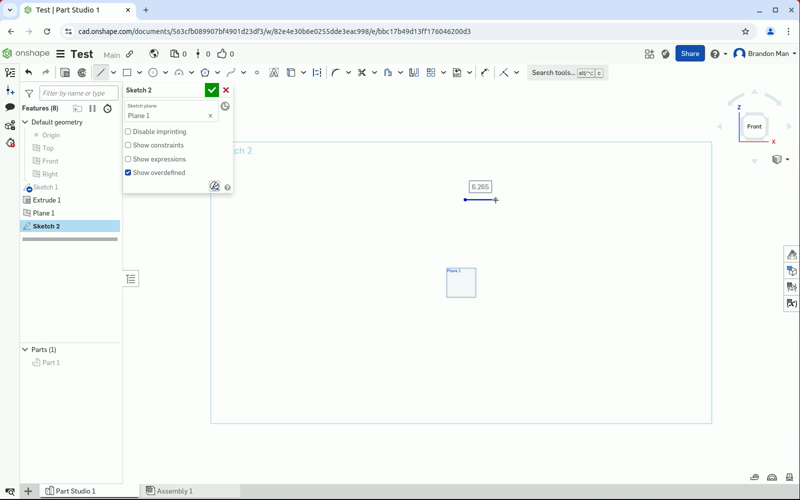
mouse_move(525, 199)
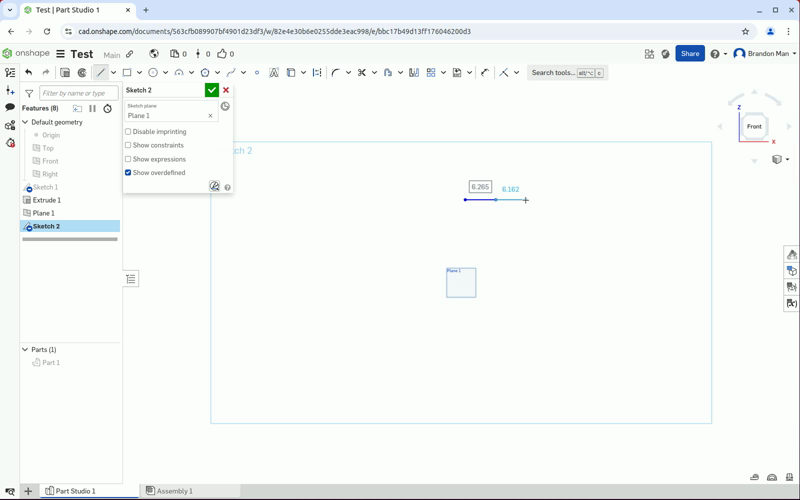
mouse_move(495, 169)
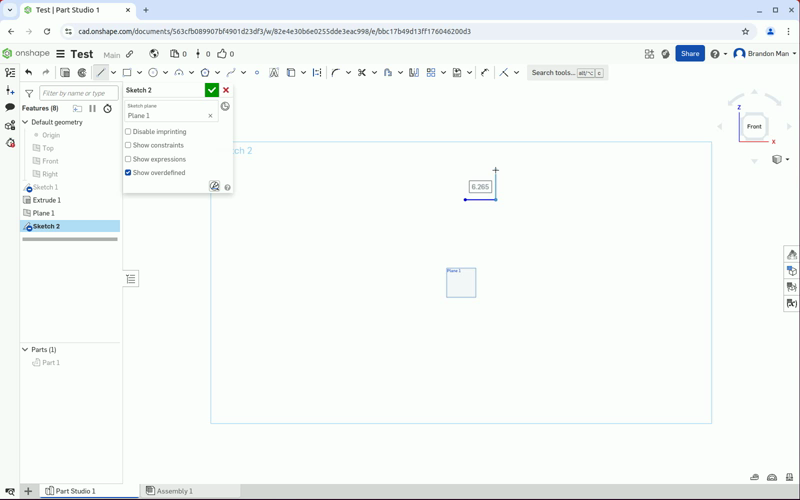
click(495, 169)
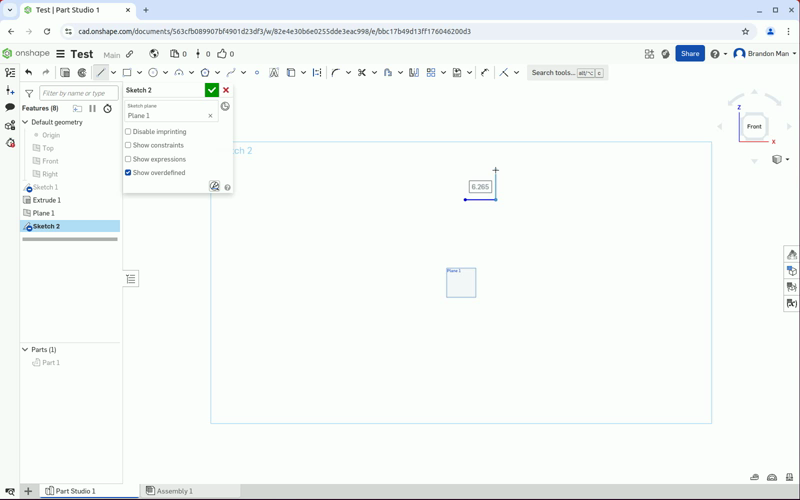
key_up(shift)
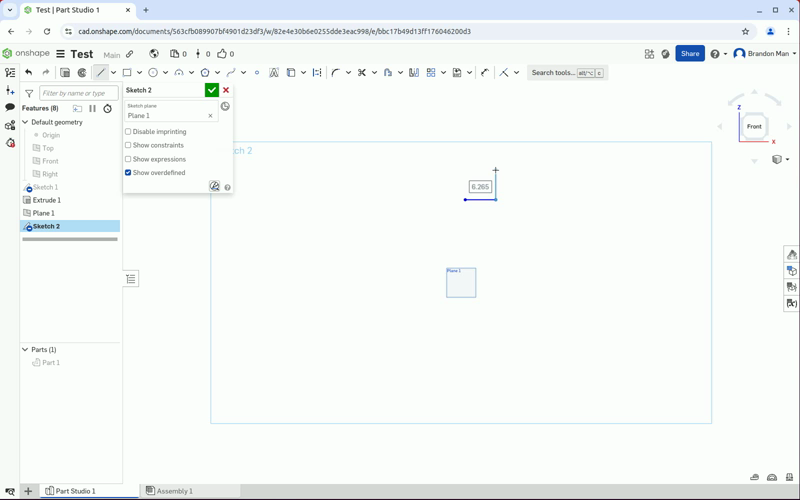
key_down(shift)
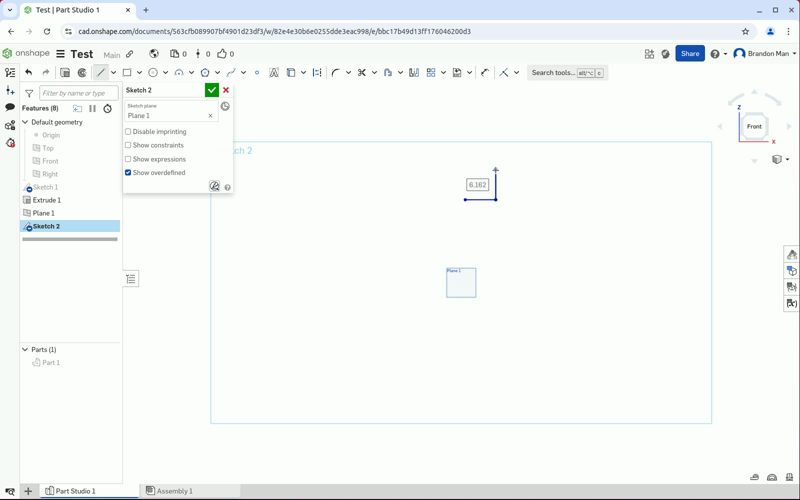
mouse_move(525, 169)
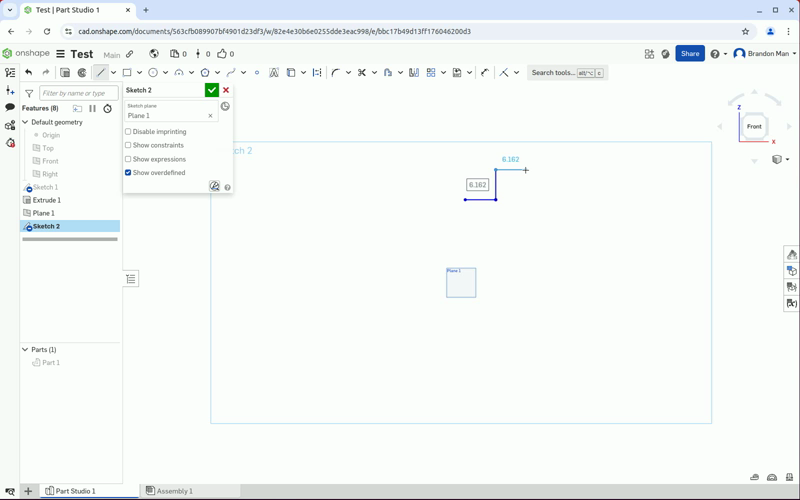
mouse_move(465, 169)
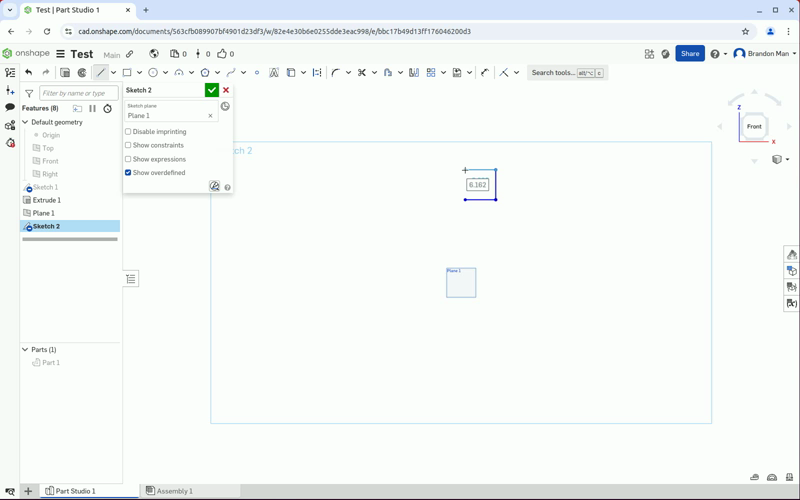
click(465, 169)
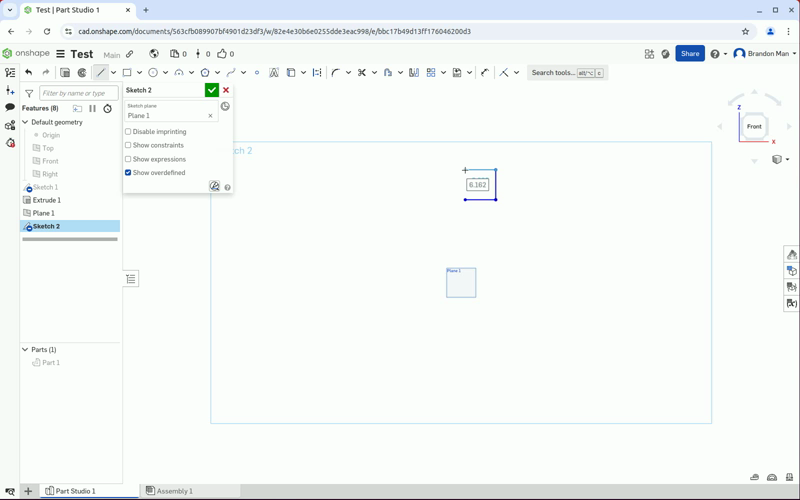
key_up(shift)
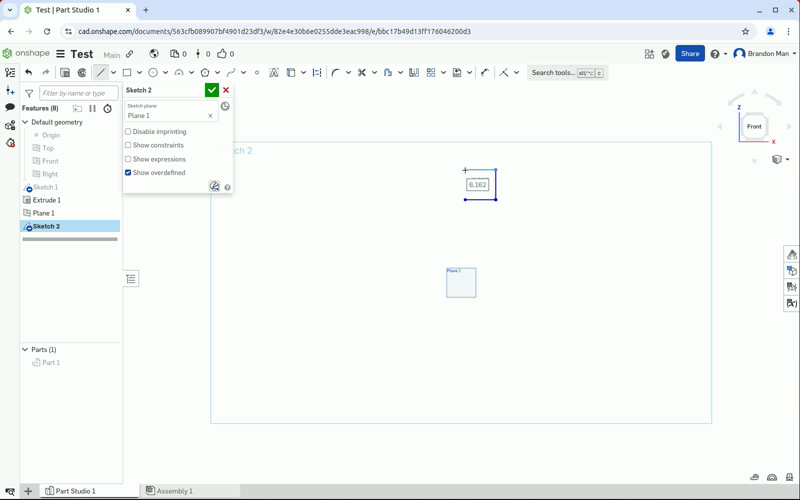
mouse_move(495, 169)
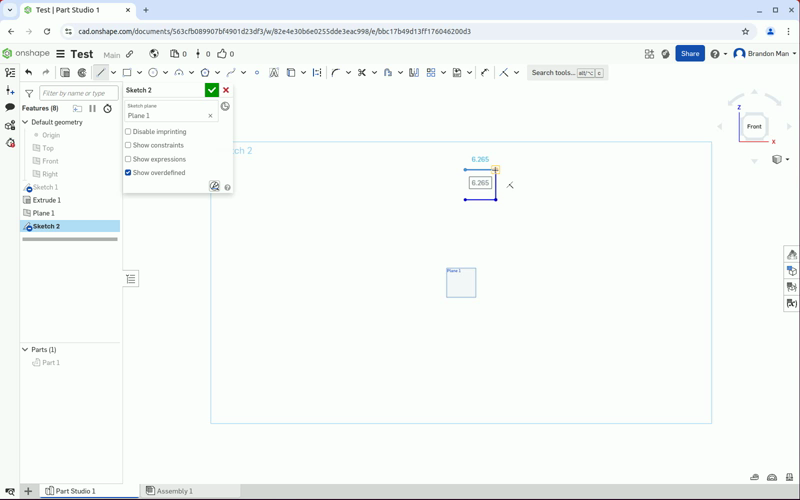
key_down(shift)
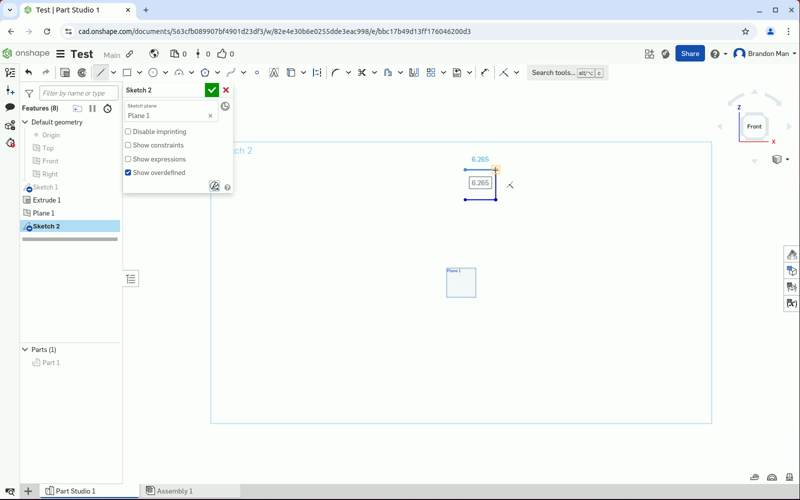
mouse_move(465, 199)
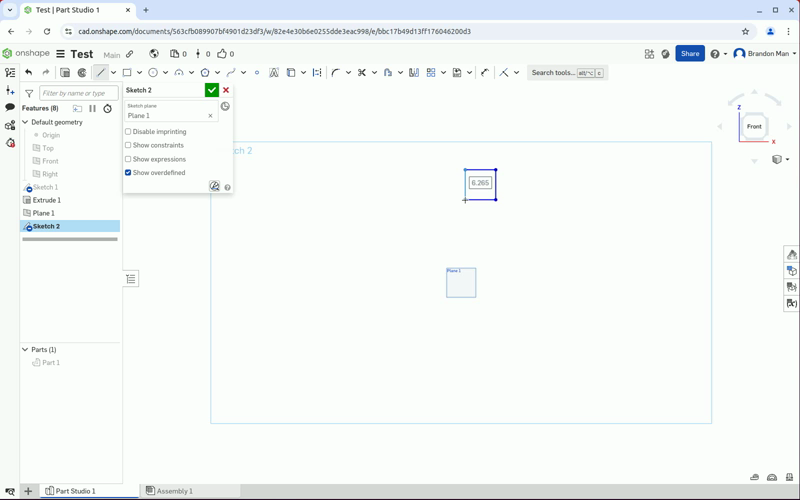
key_up(shift)
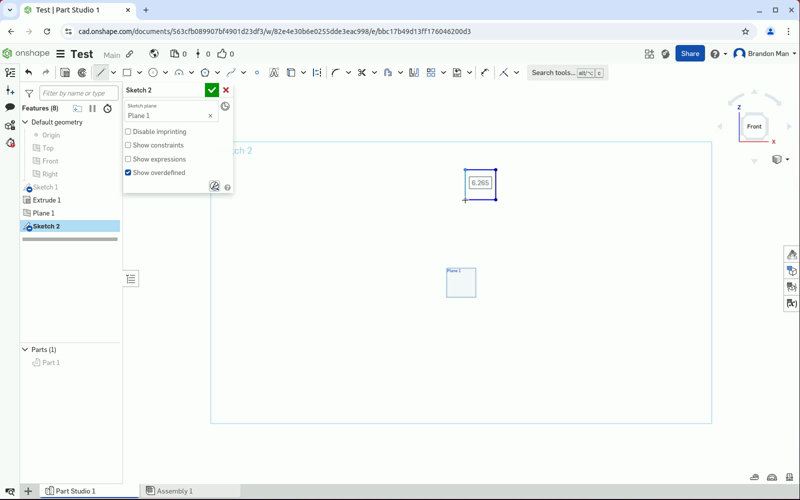
click(465, 199)
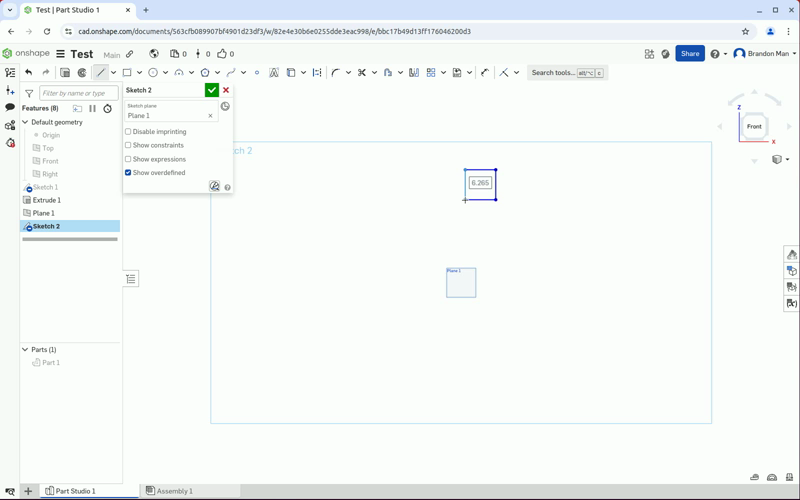
key(esc)
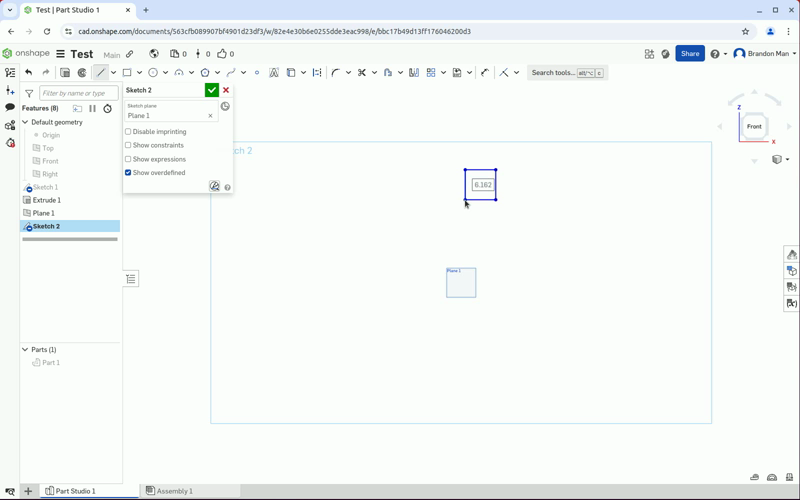
mouse_move(474, 180)
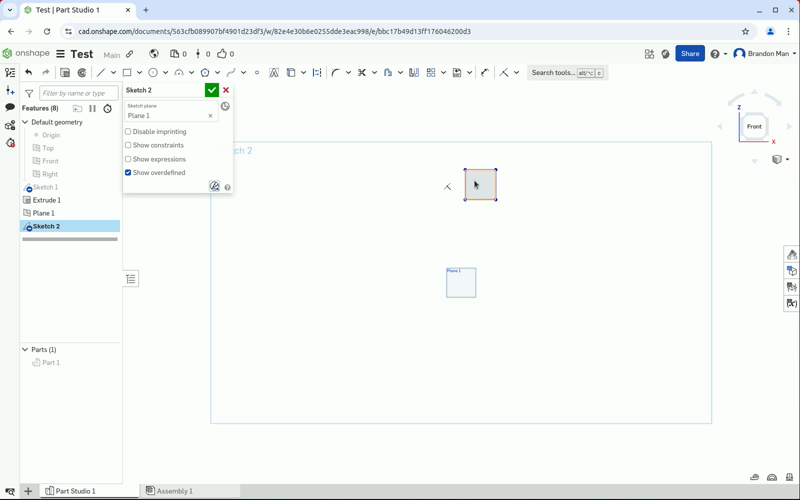
scroll(6)
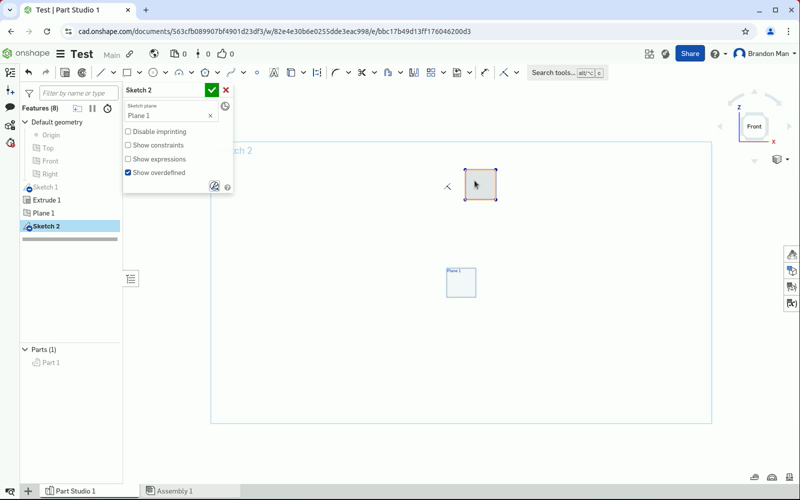
scroll(6)
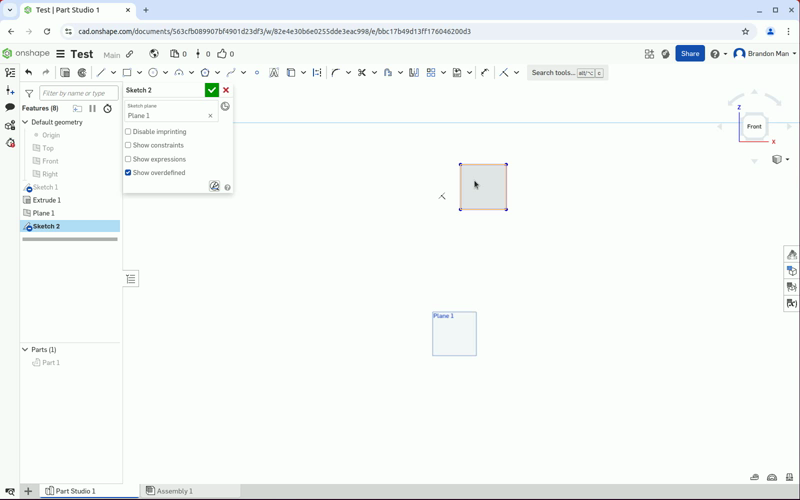
scroll(6)
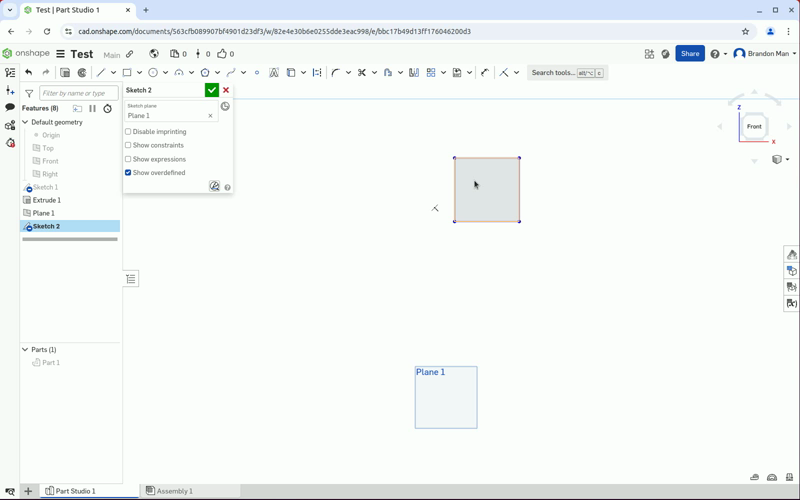
scroll(6)
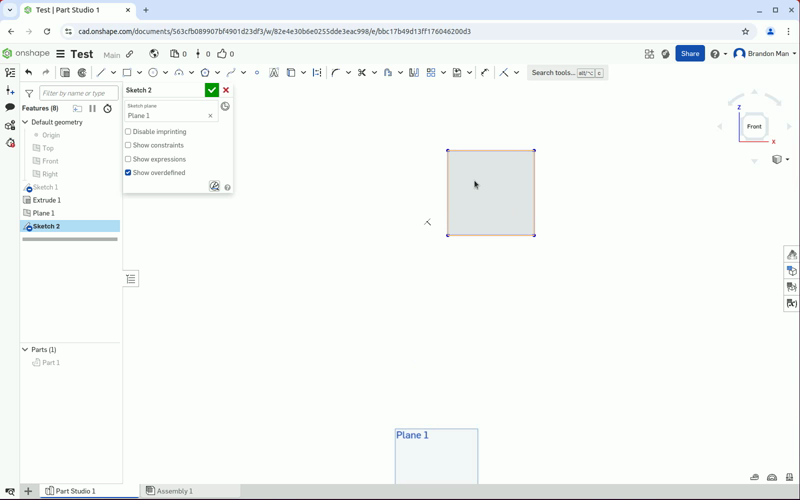
scroll(6)
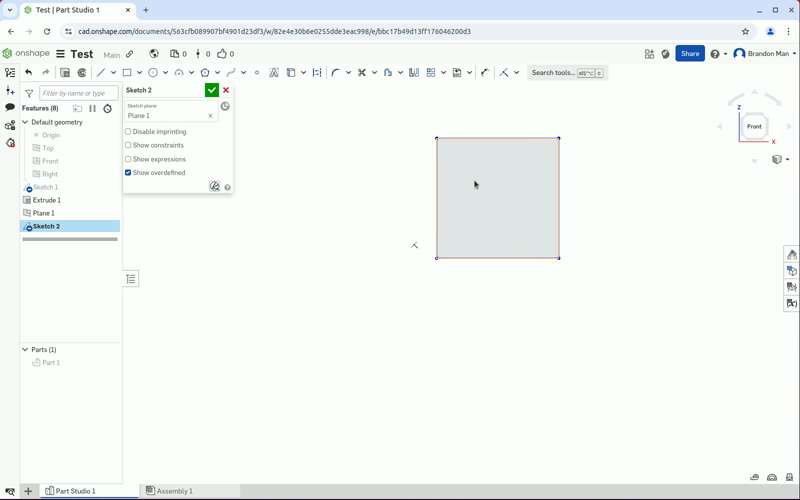
scroll(6)
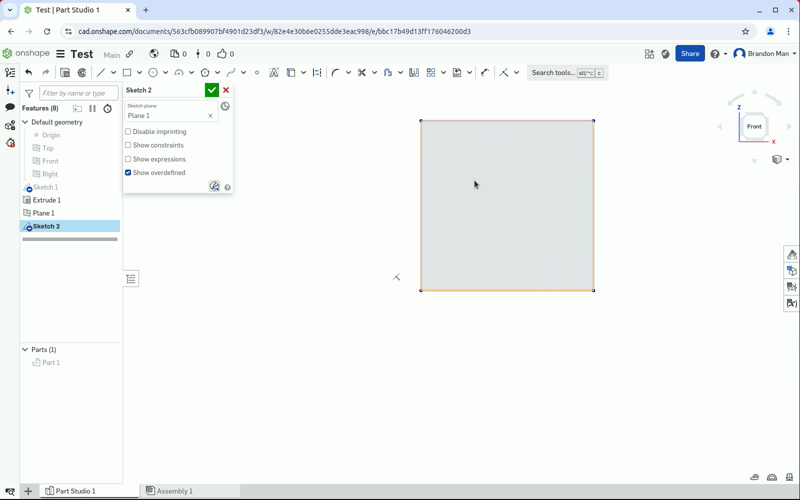
scroll(6)
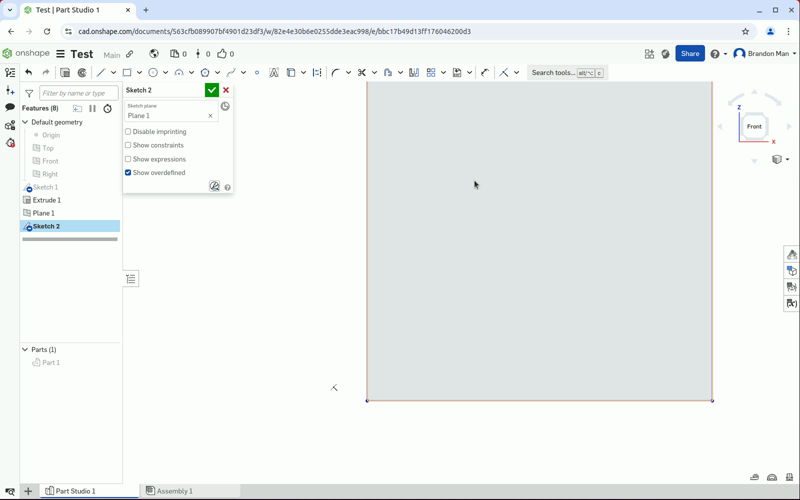
click(474, 180)
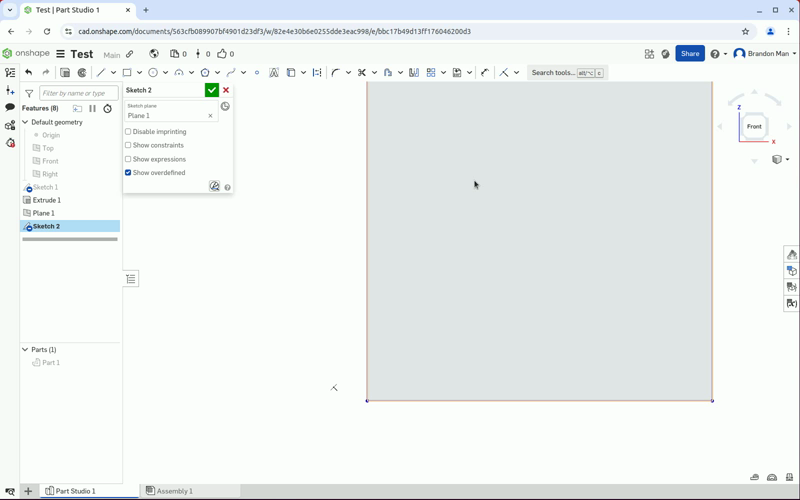
scroll(-6)
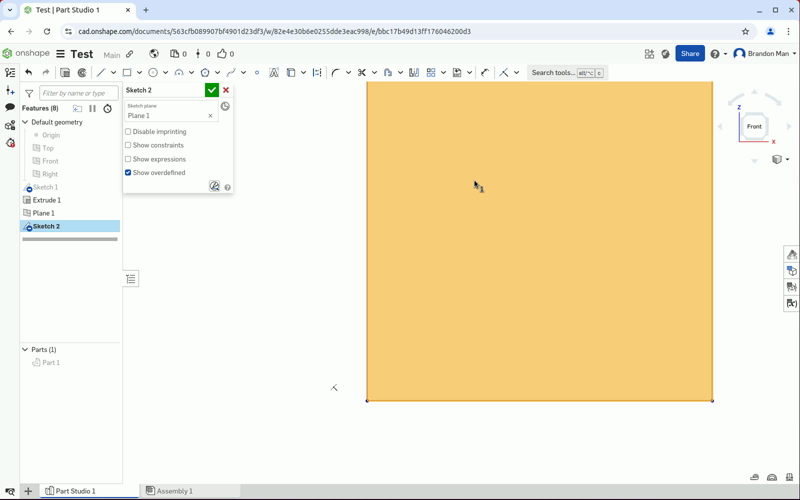
scroll(-6)
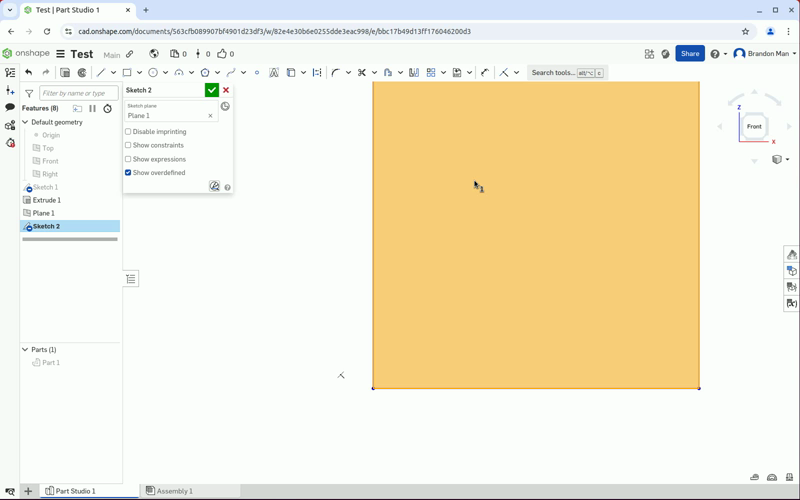
scroll(-6)
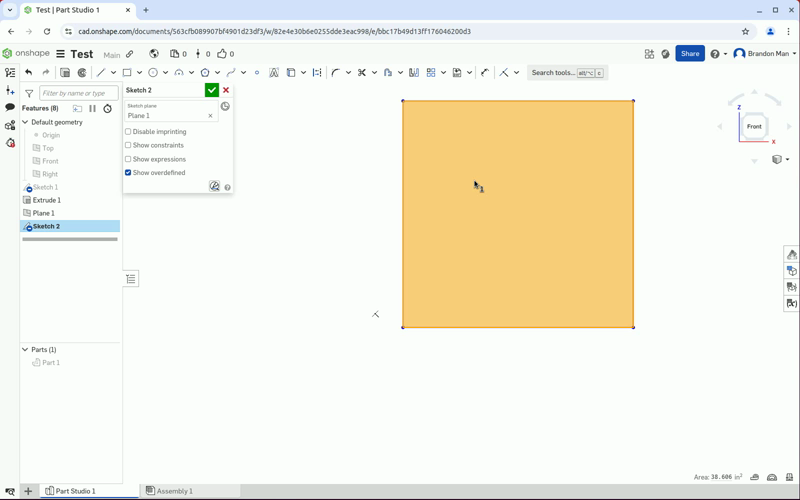
scroll(-6)
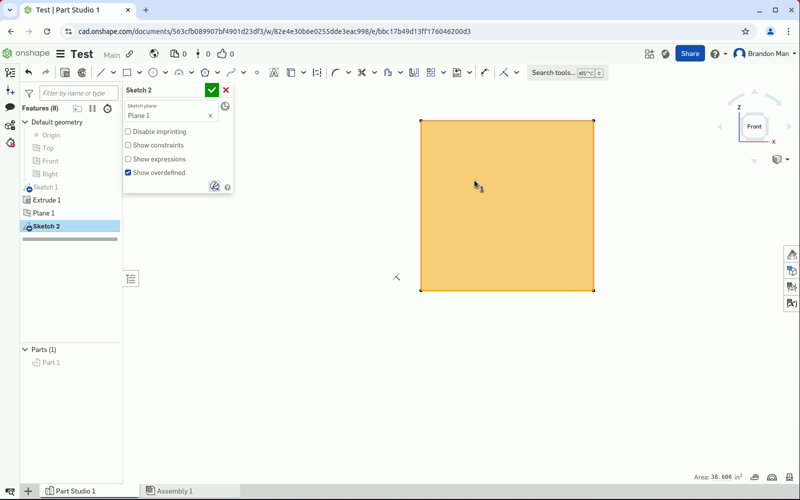
scroll(-6)
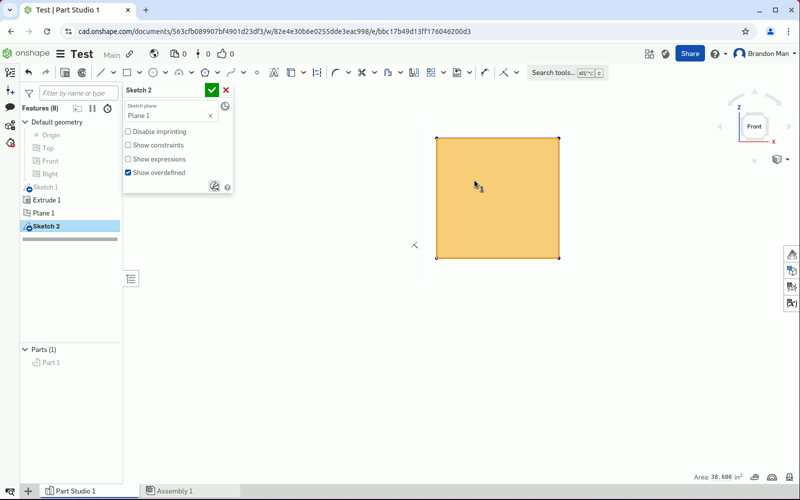
scroll(-6)
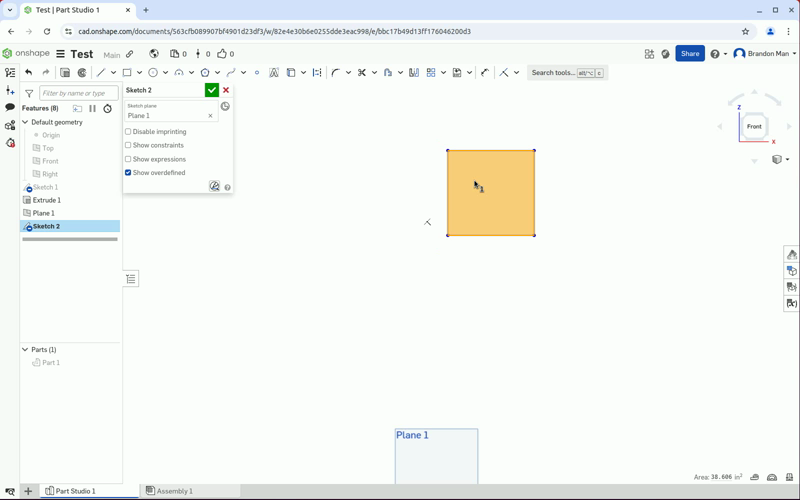
scroll(-6)
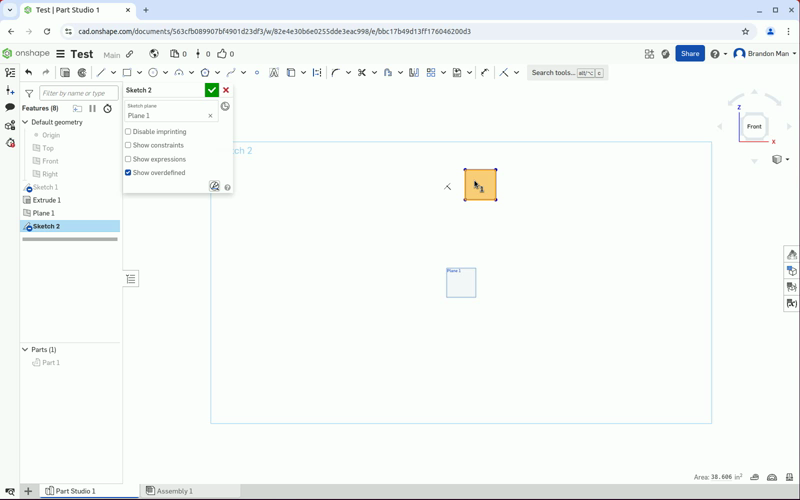
mouse_move(73, 352)
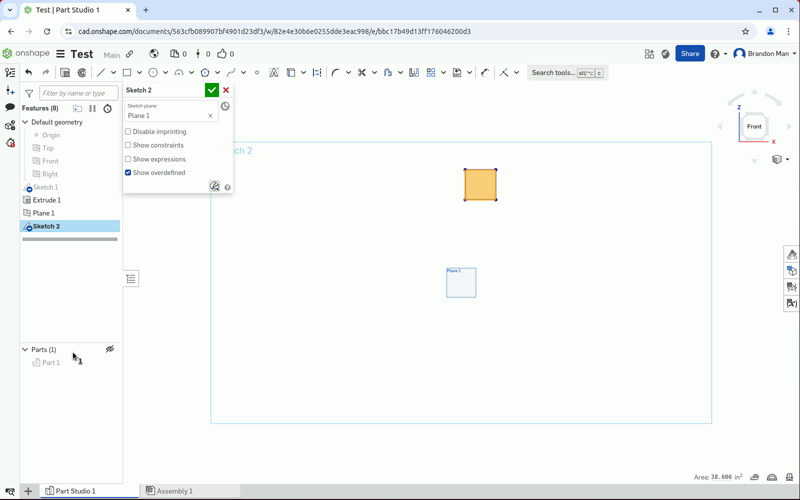
key(shift+y)
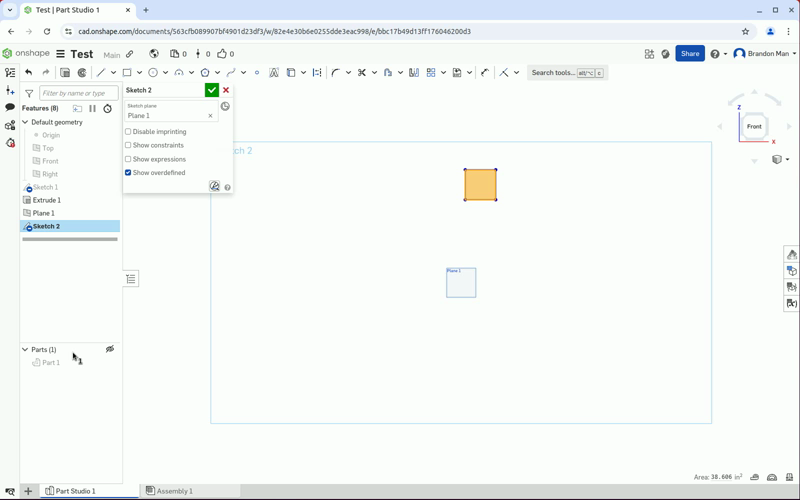
key(shift+e)
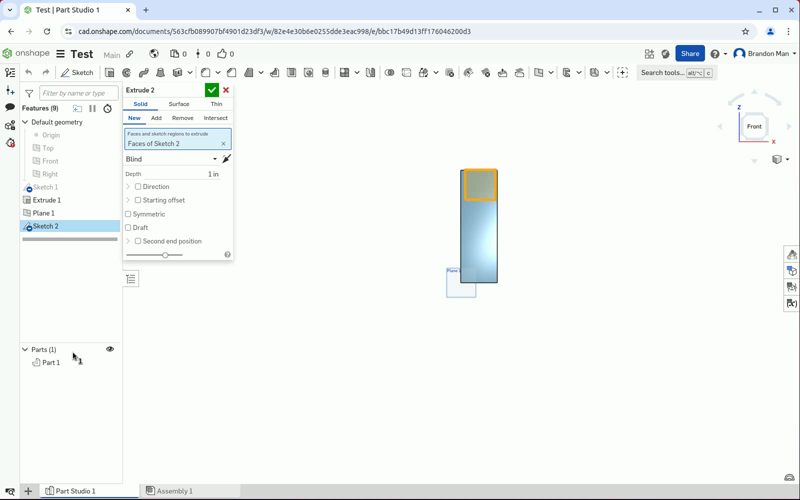
mouse_move(143, 106)
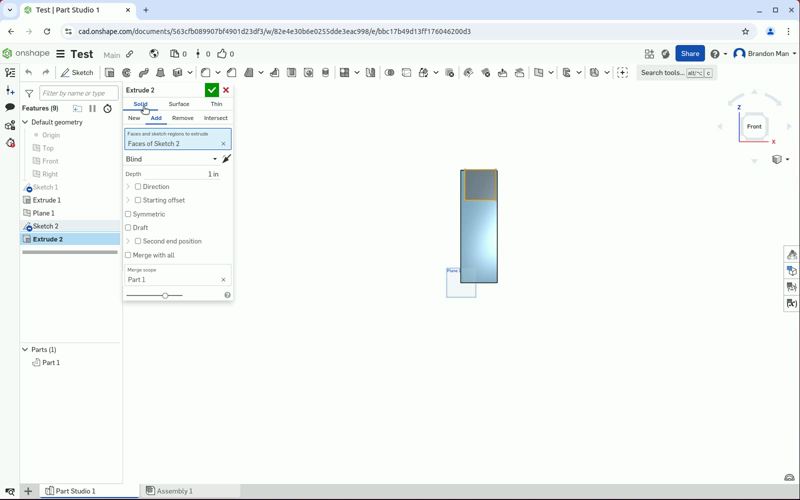
click(143, 106)
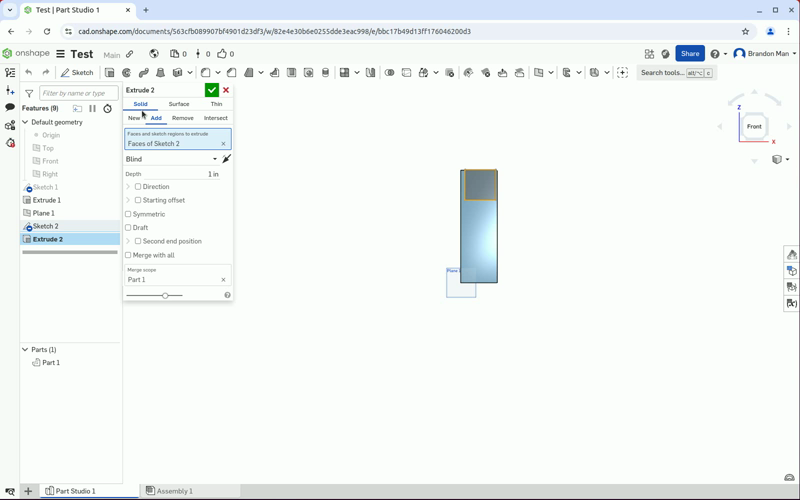
mouse_move(137, 120)
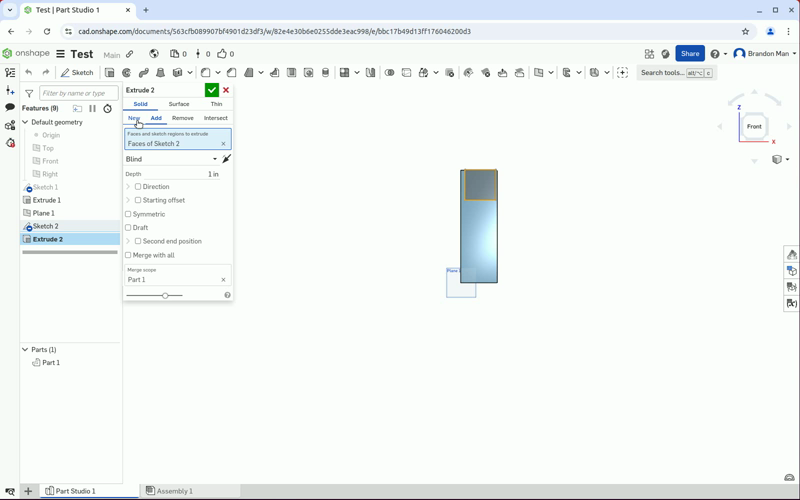
click(137, 120)
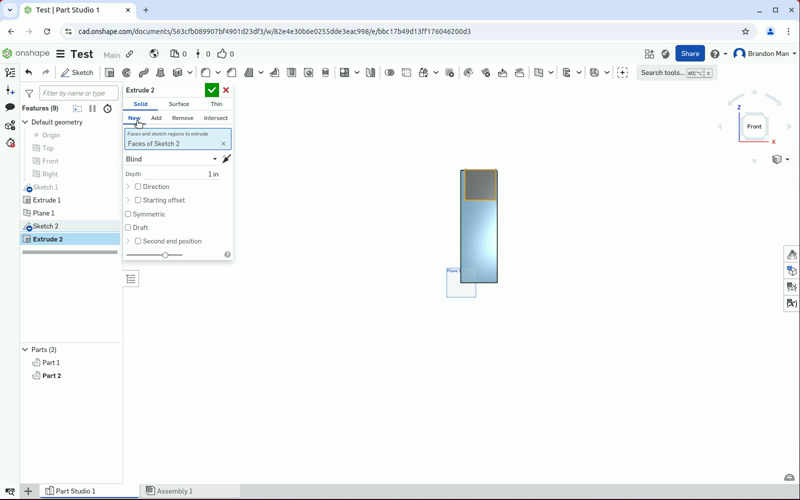
key(tab, 4)
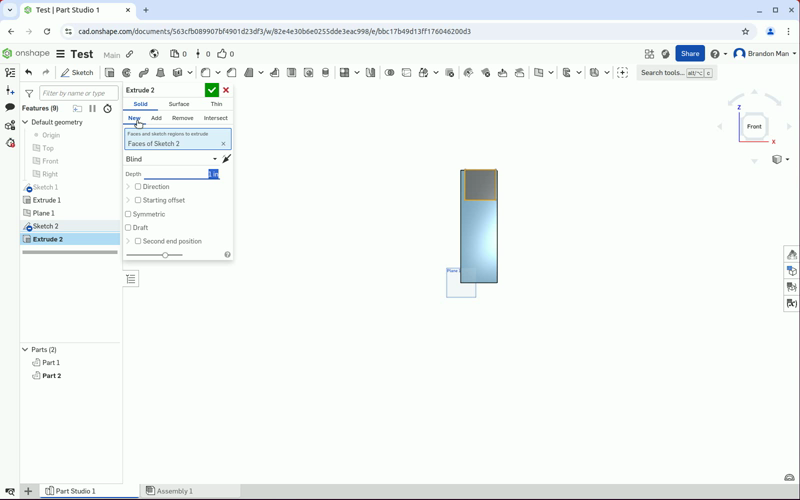
text(2.889)
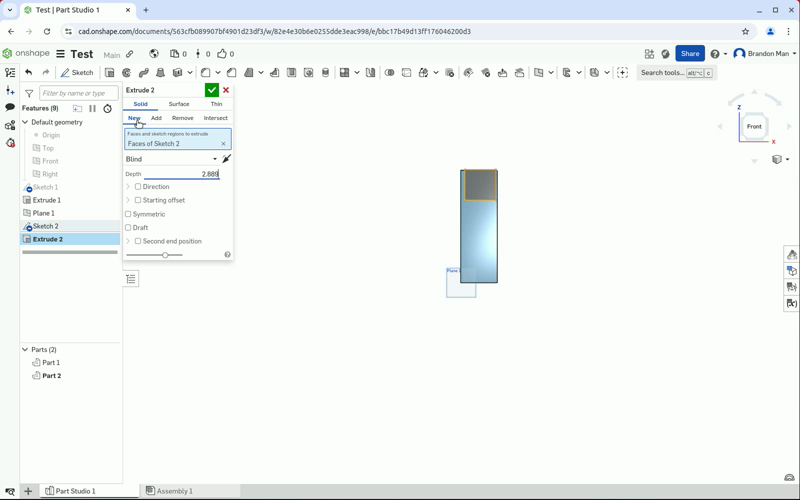
key(enter)
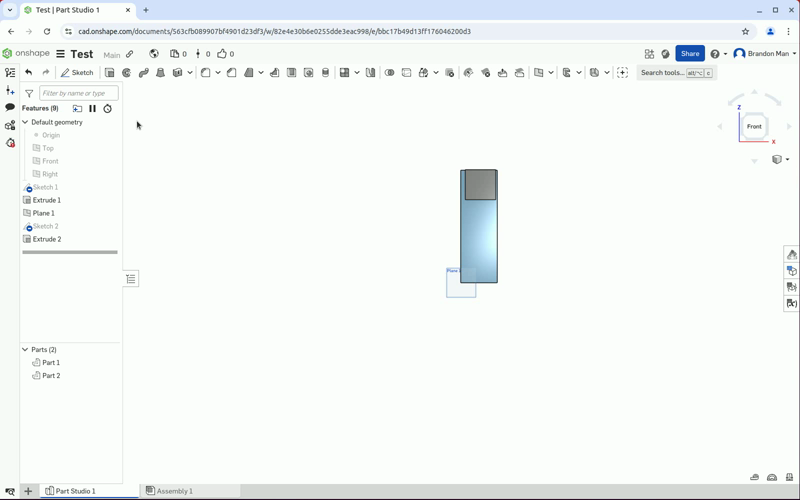
key(shift+h)
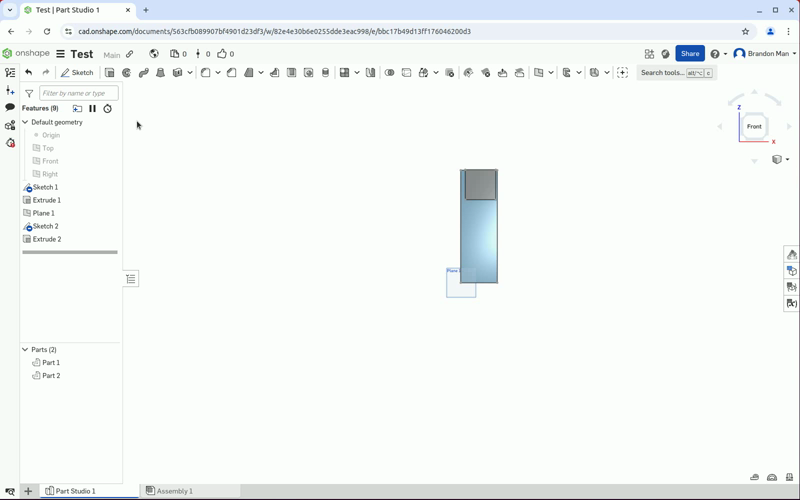
key(shift+h)
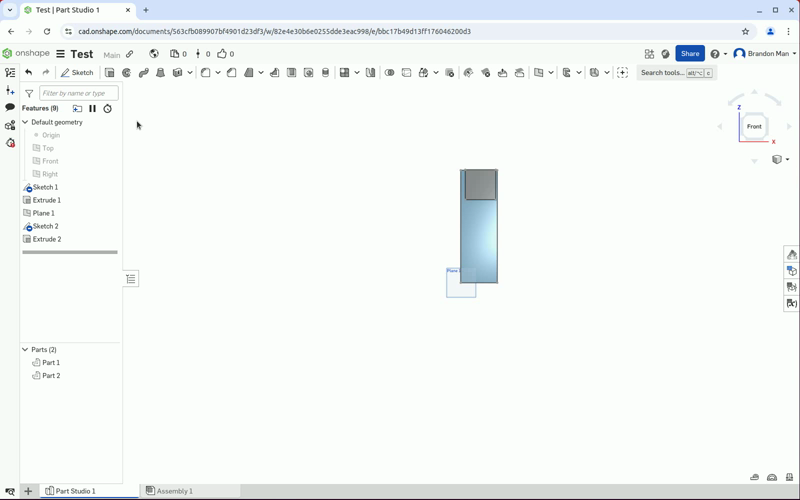
key(shift+7)
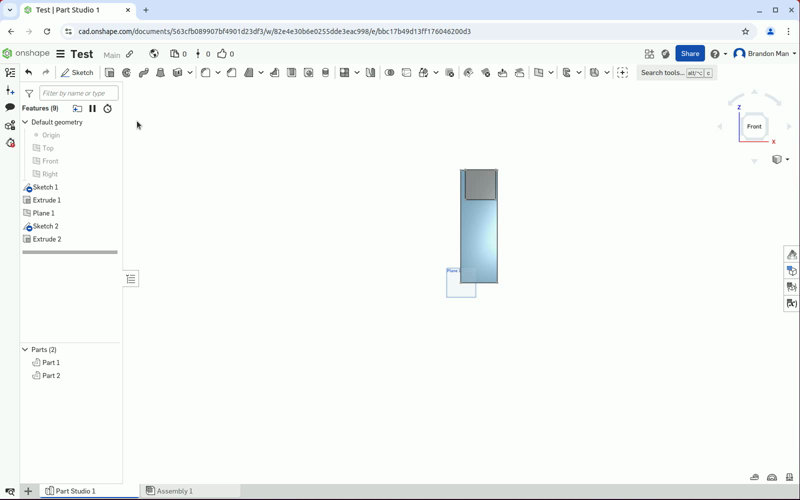
key(left, 2)
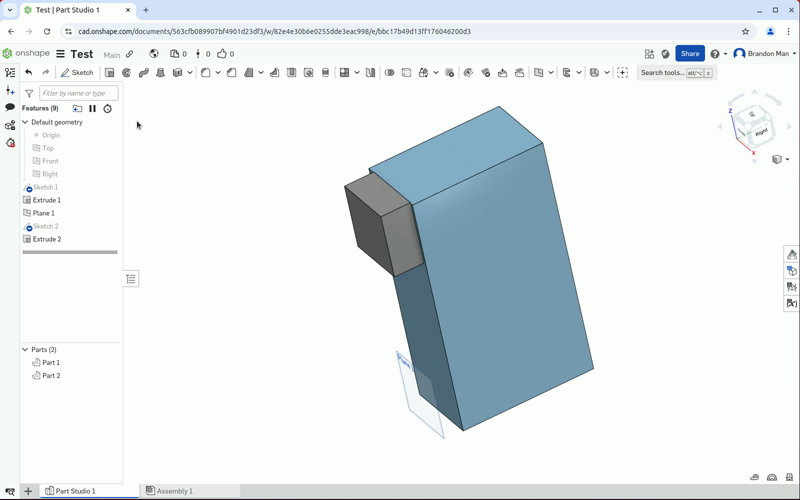
key(down, 2)
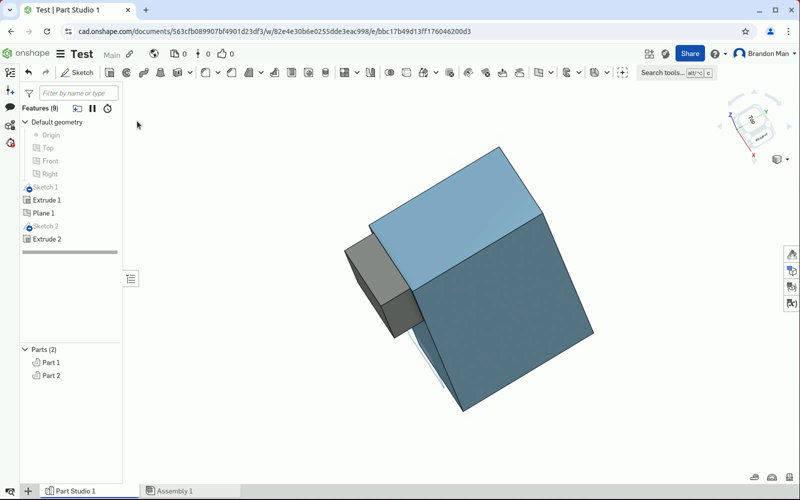
key(up, 2)
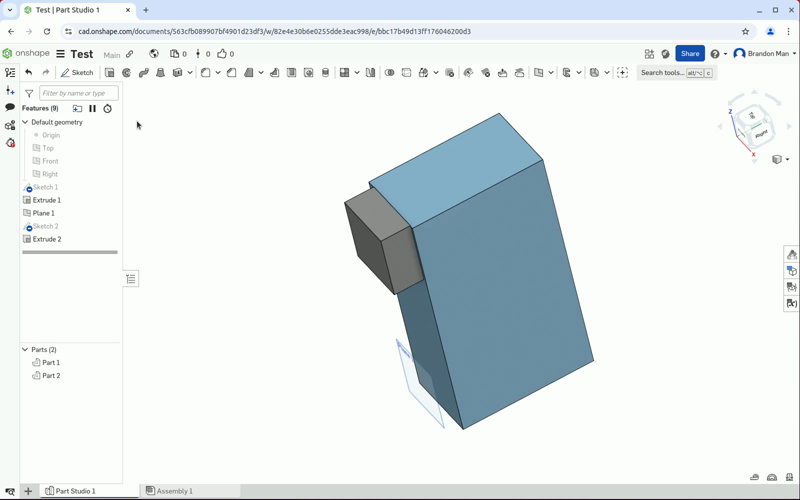
key(right, 2)
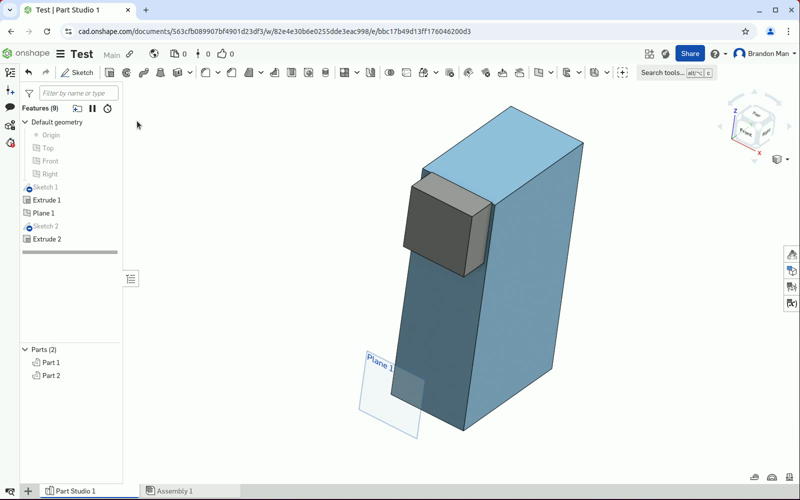
mouse_move(73, 189)
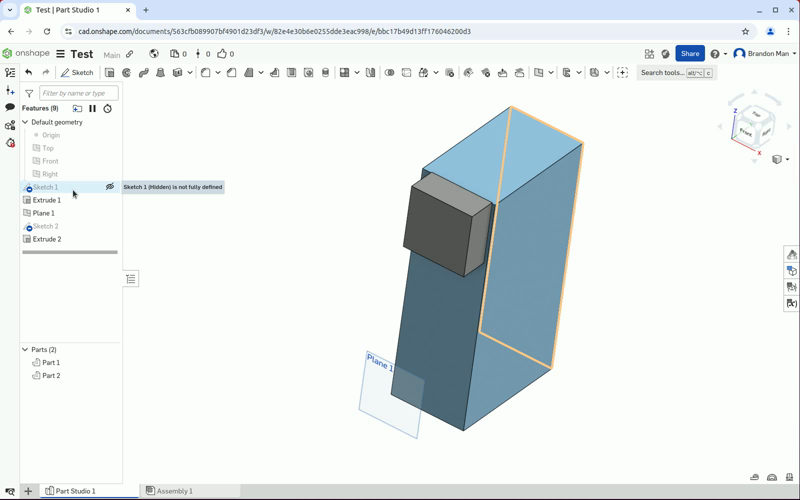
click(73, 189)